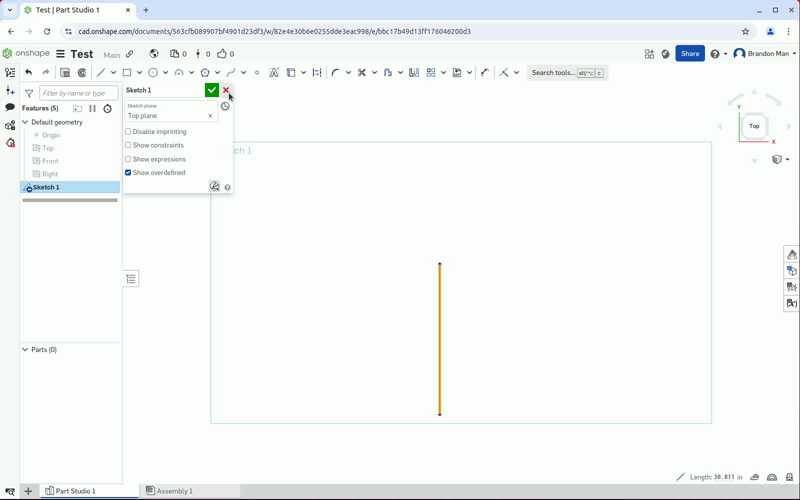
key(shift+h)
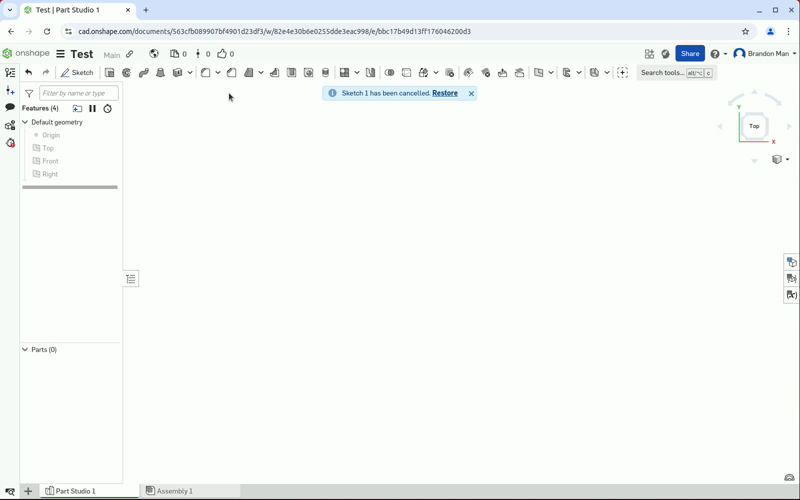
mouse_move(73, 352)
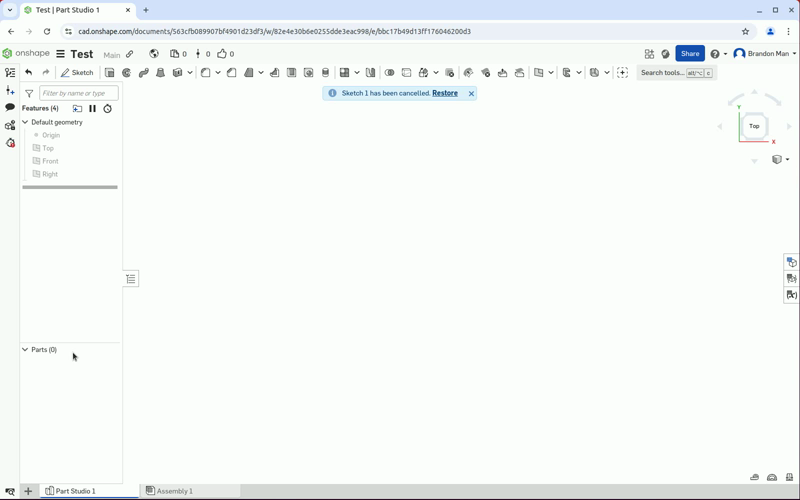
key(y)
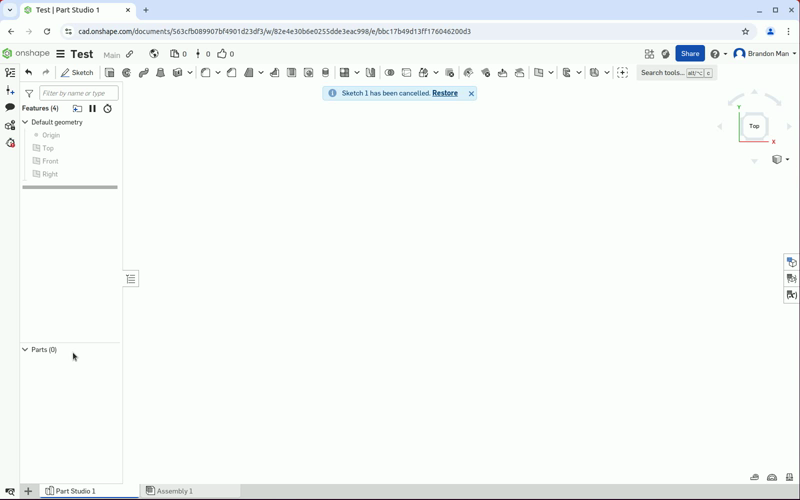
key(shift+p)
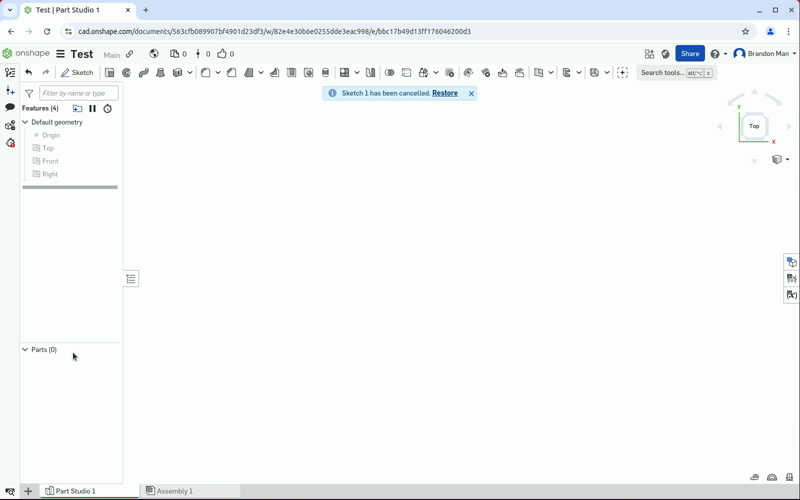
key(space)
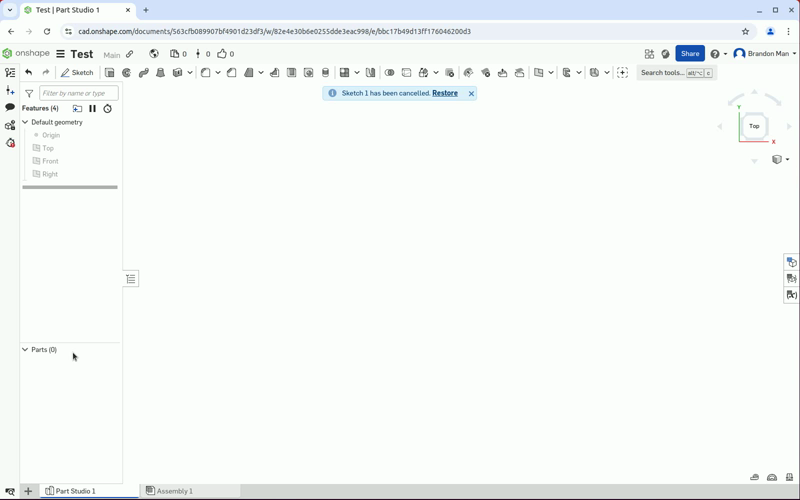
key_down(shift)
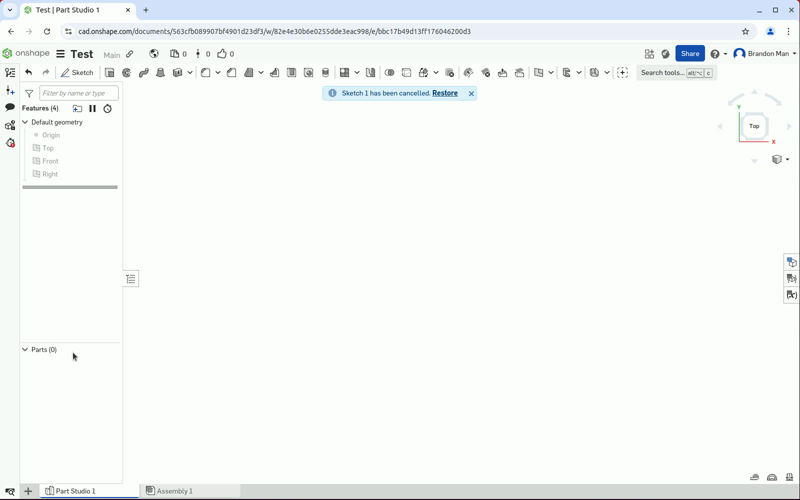
key(up)
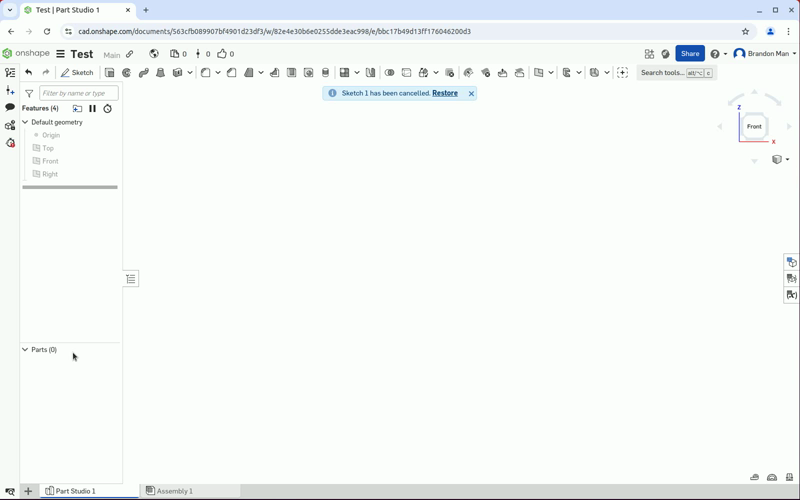
key_up(shift)
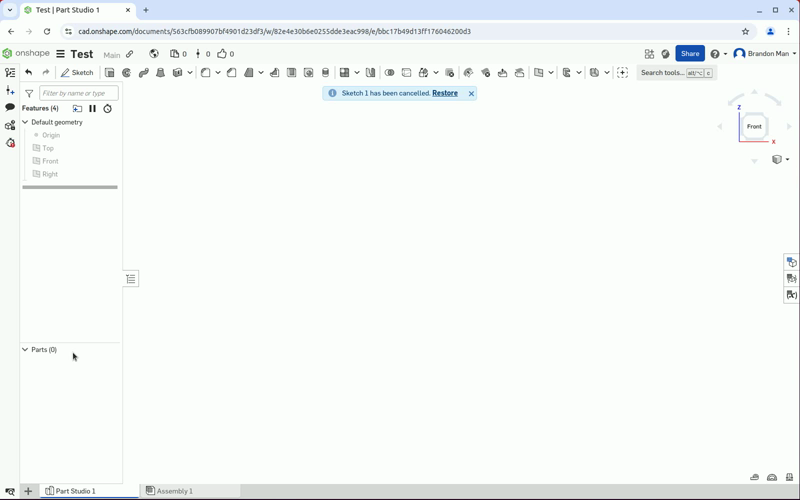
mouse_move(73, 352)
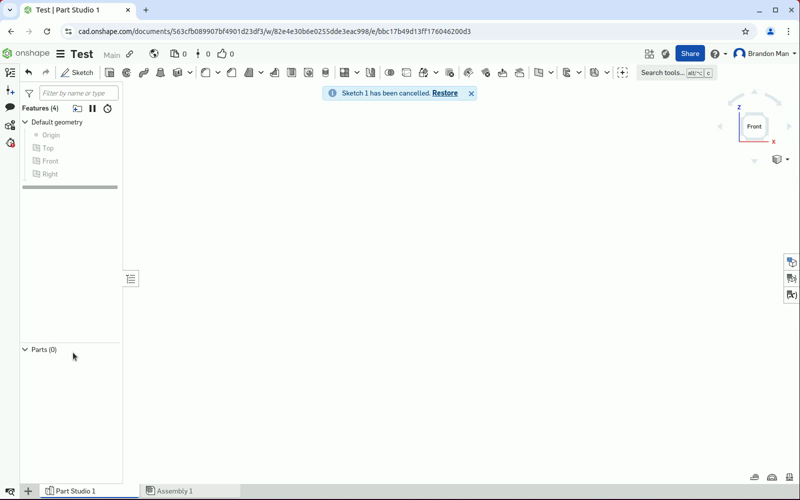
key(shift+y)
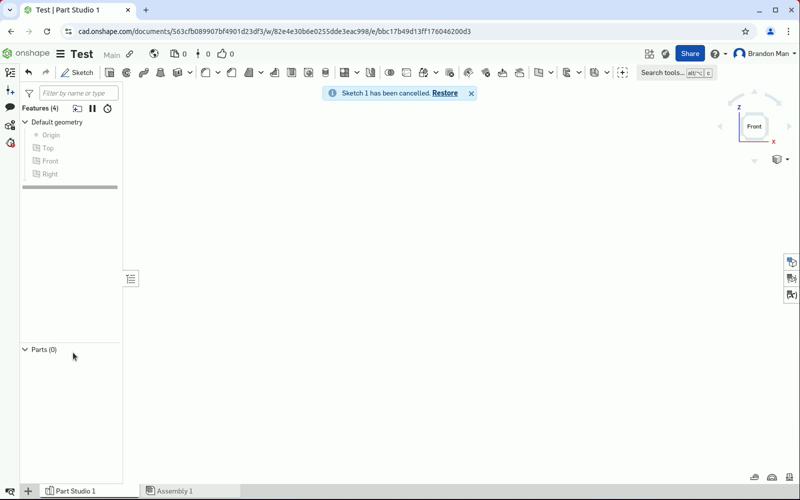
key(shift+s)
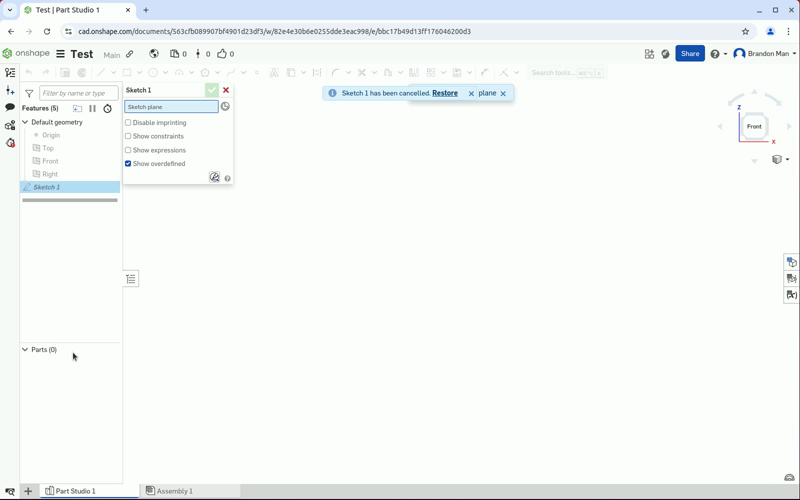
mouse_move(73, 163)
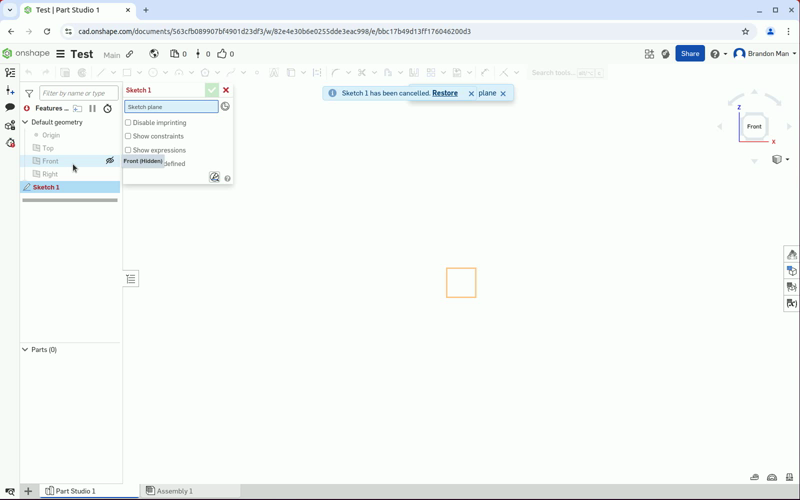
click(73, 163)
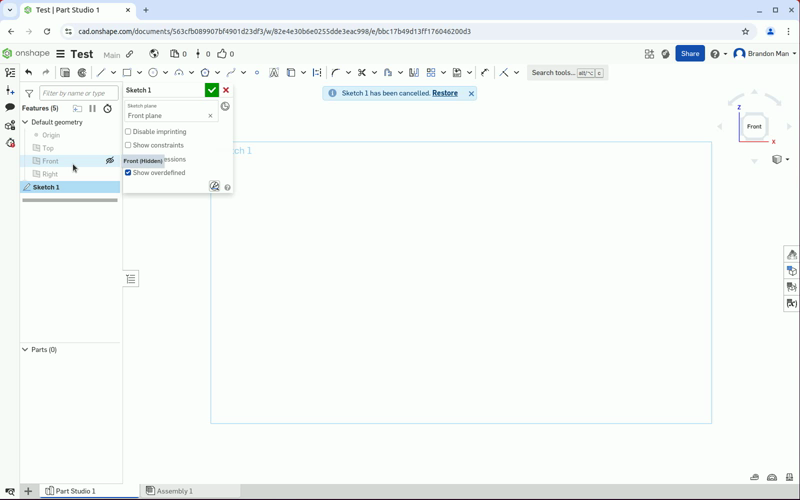
mouse_move(73, 352)
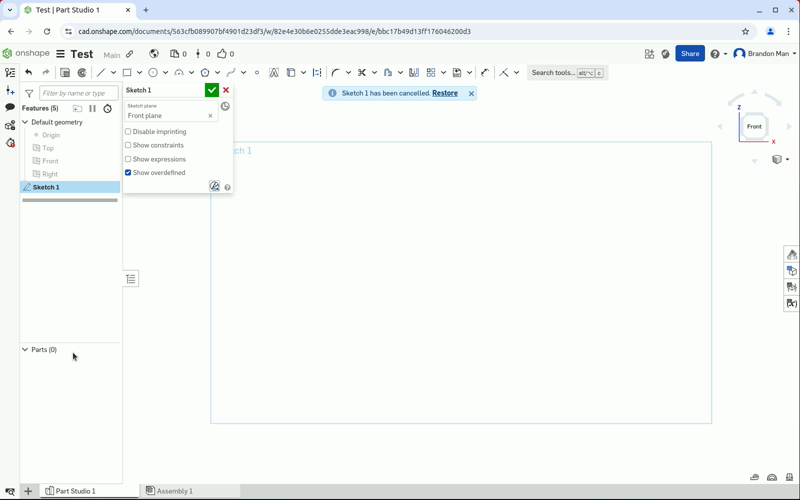
key(y)
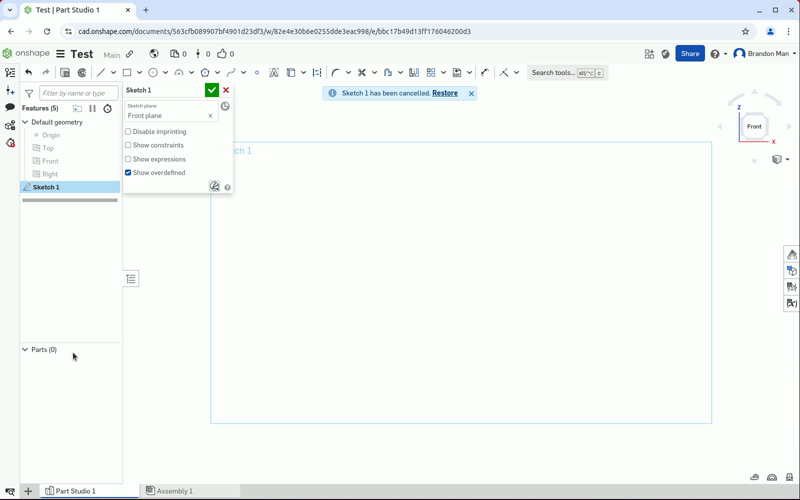
key(c)
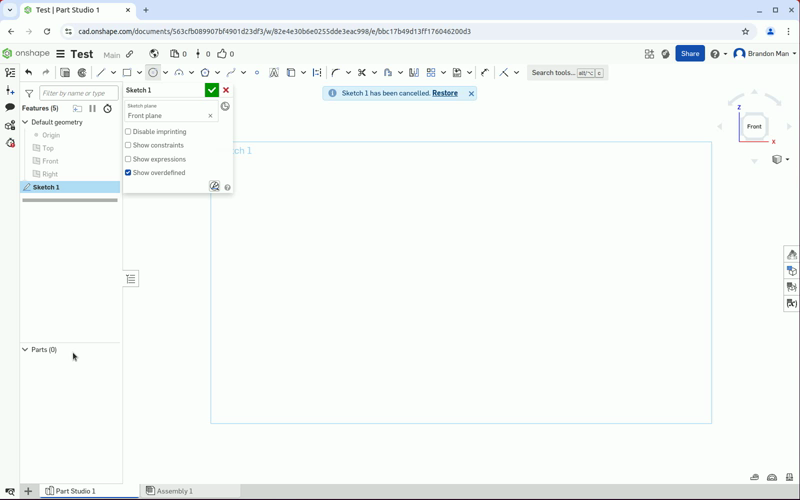
key_down(shift)
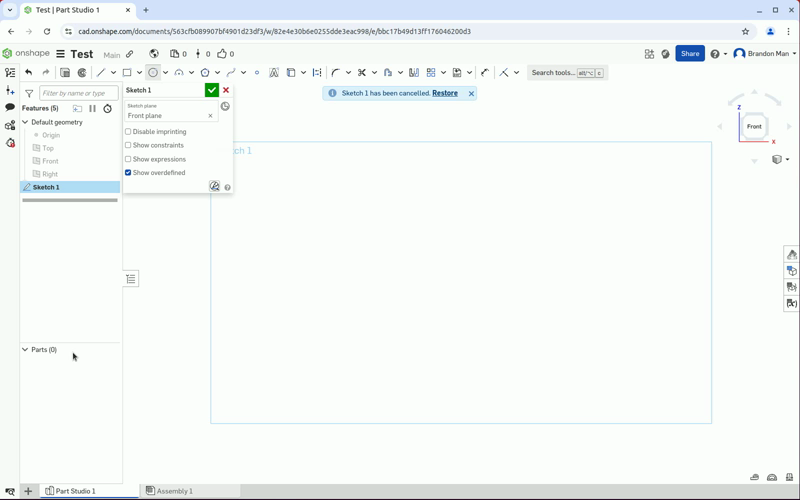
mouse_move(461, 282)
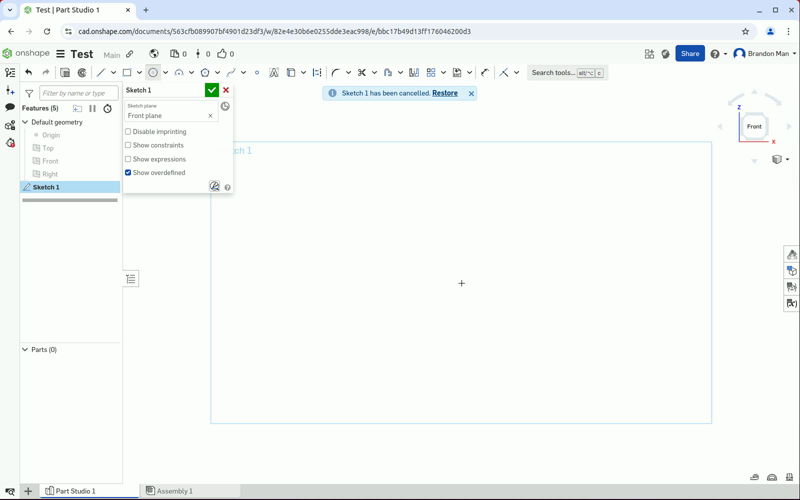
click(461, 282)
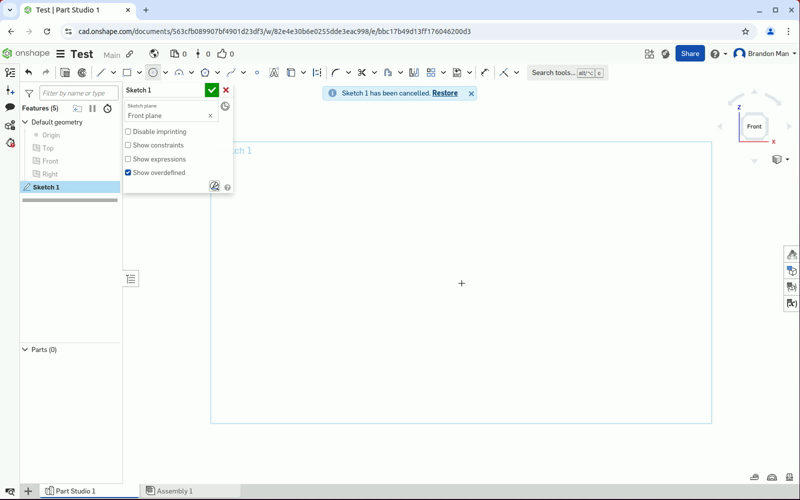
key_up(shift)
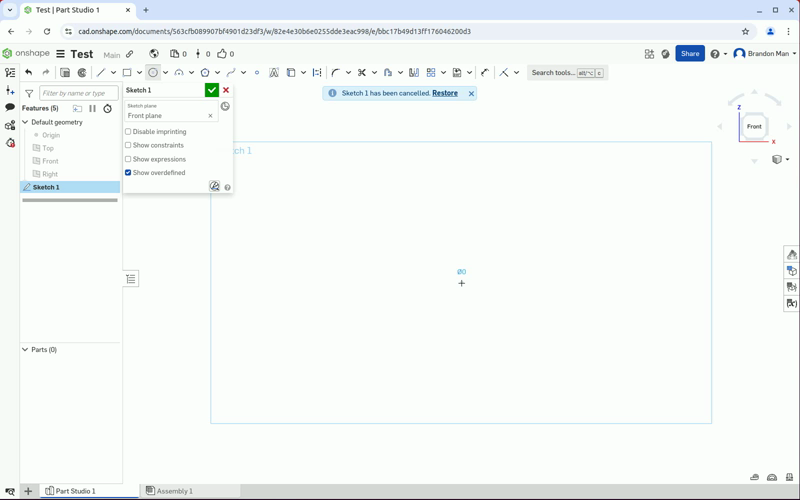
mouse_move(538, 282)
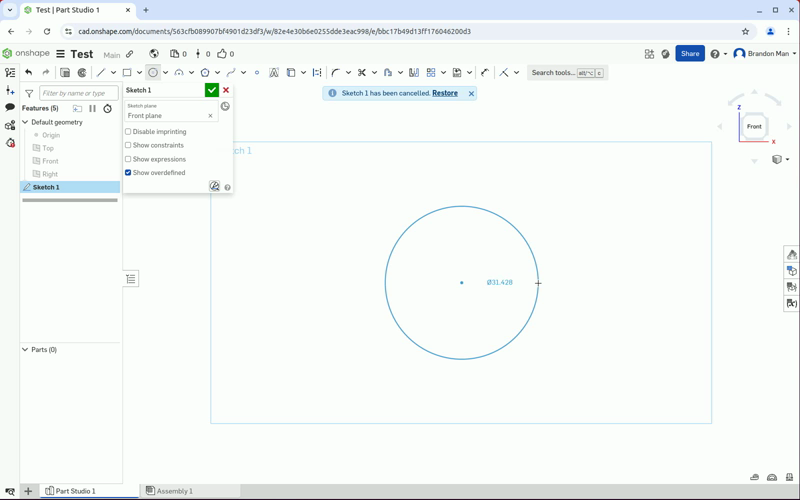
click(538, 282)
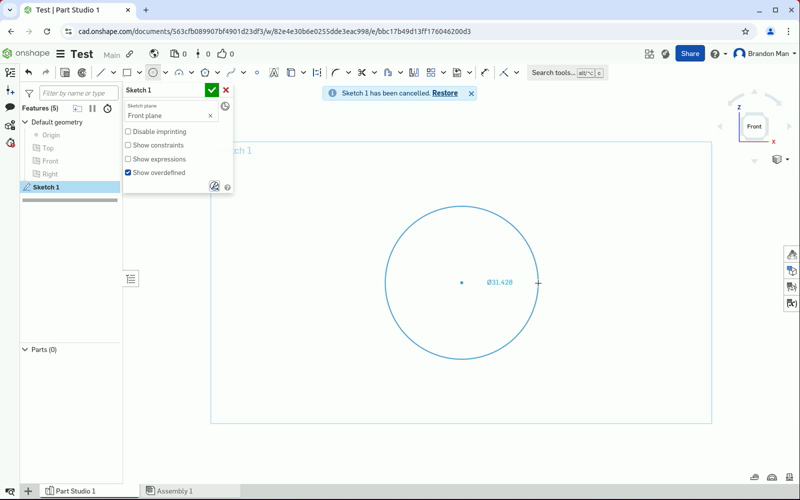
key(esc)
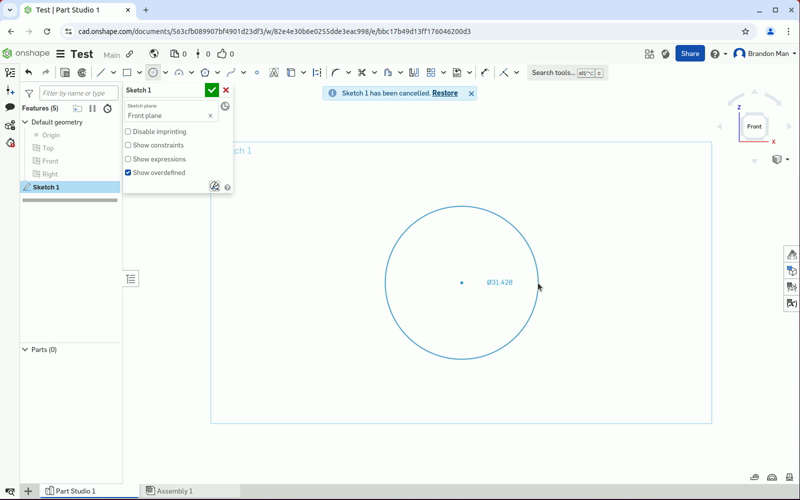
key(c)
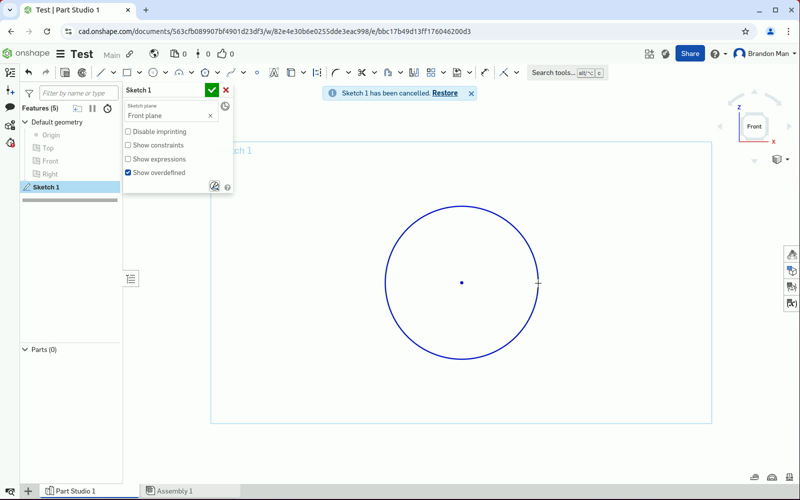
key_down(shift)
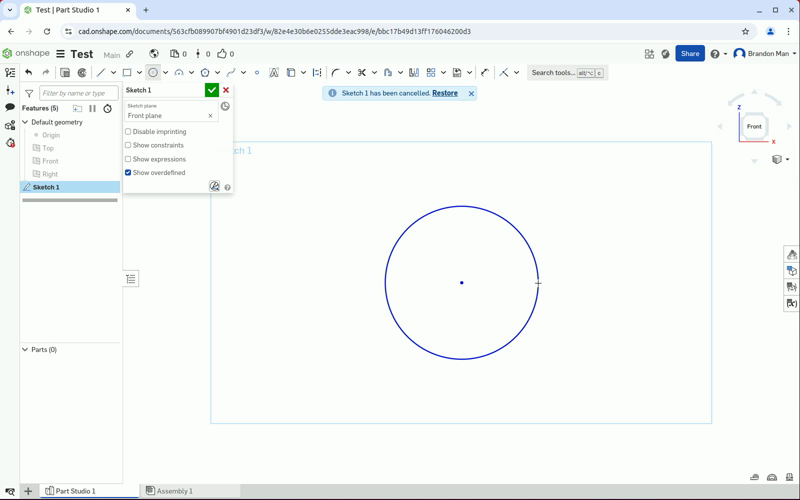
mouse_move(461, 282)
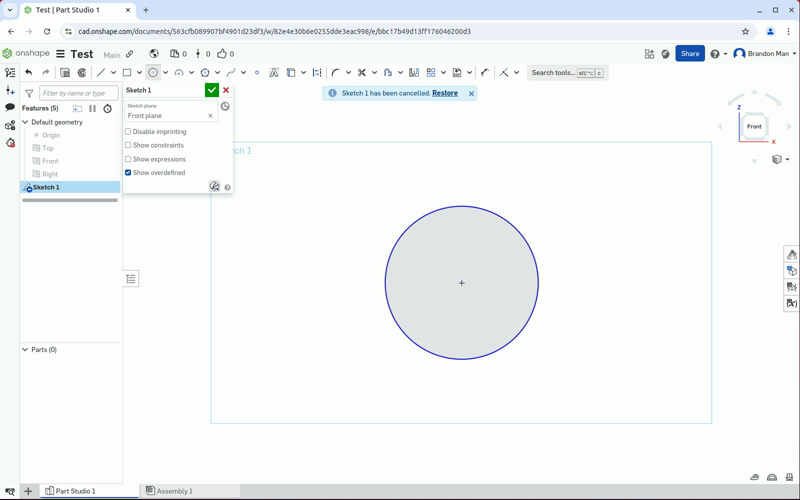
click(461, 282)
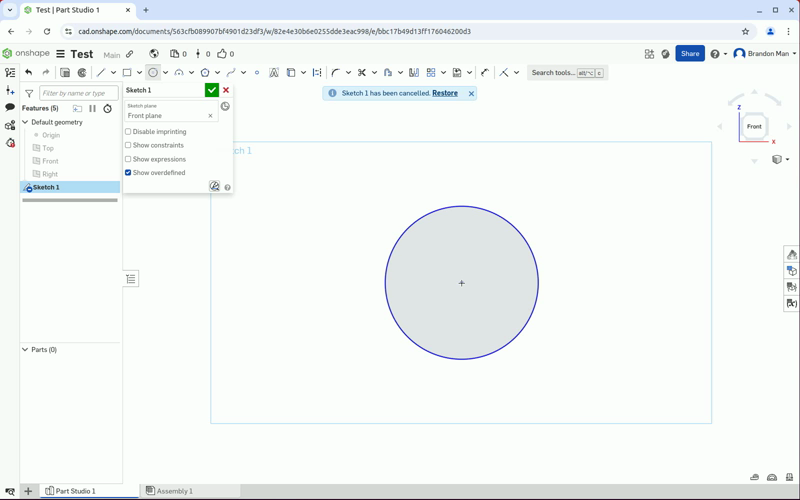
key_up(shift)
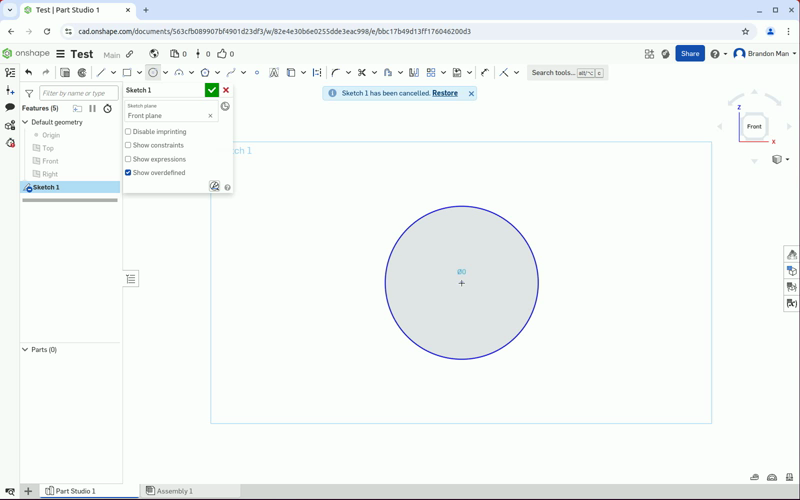
mouse_move(530, 282)
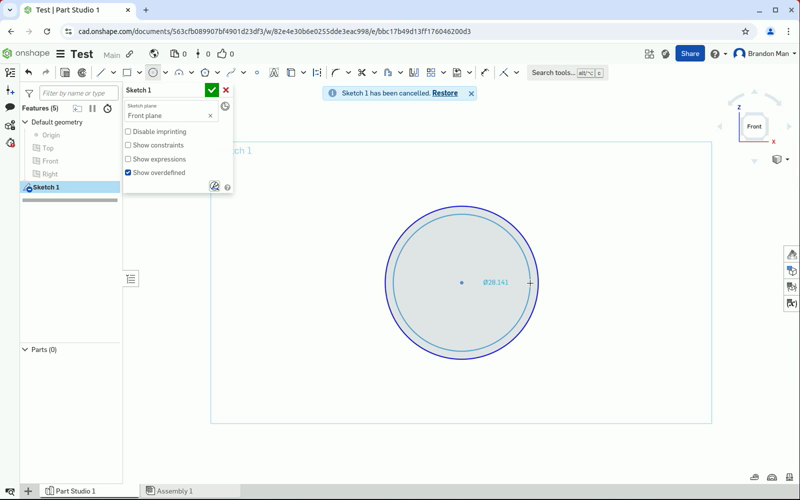
click(530, 282)
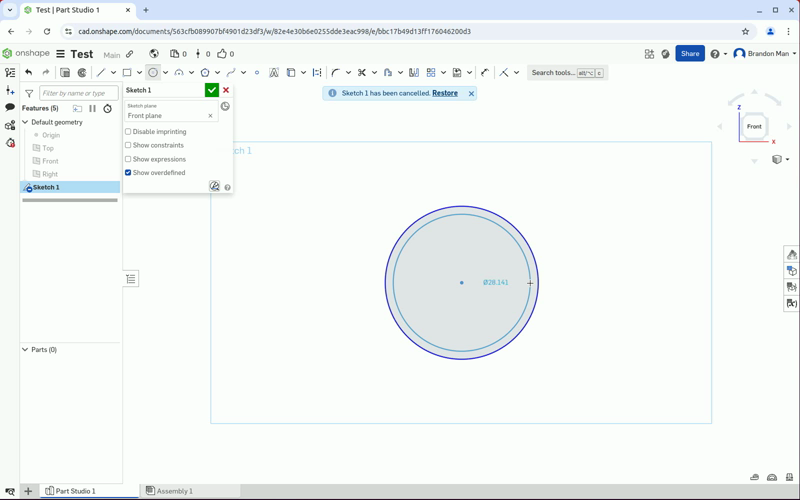
key(esc)
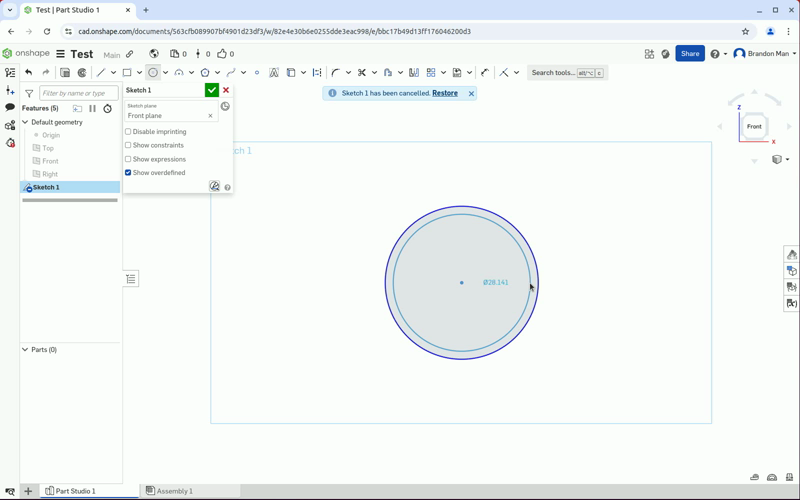
mouse_move(519, 326)
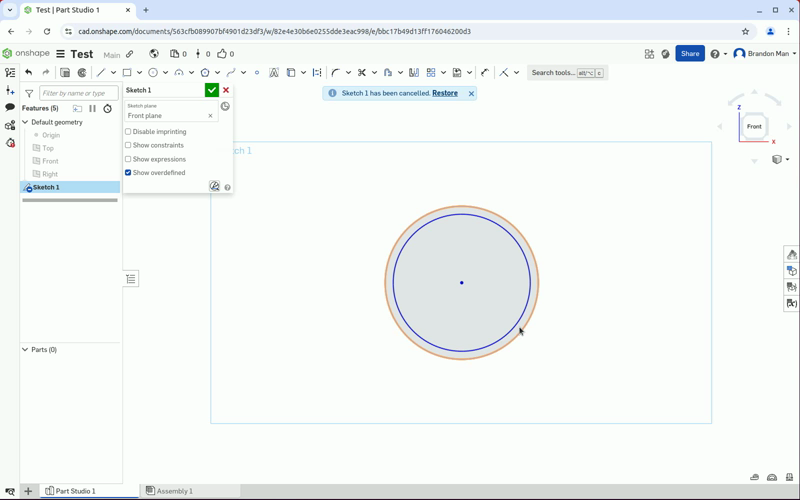
click(519, 326)
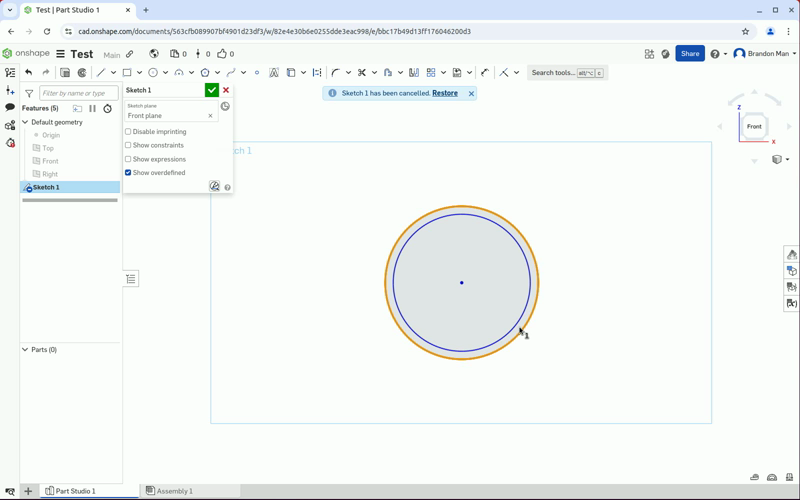
mouse_move(73, 352)
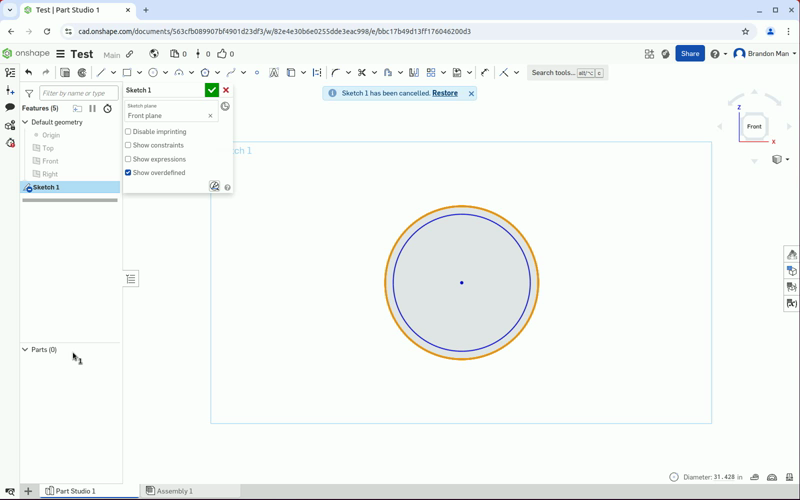
key(shift+y)
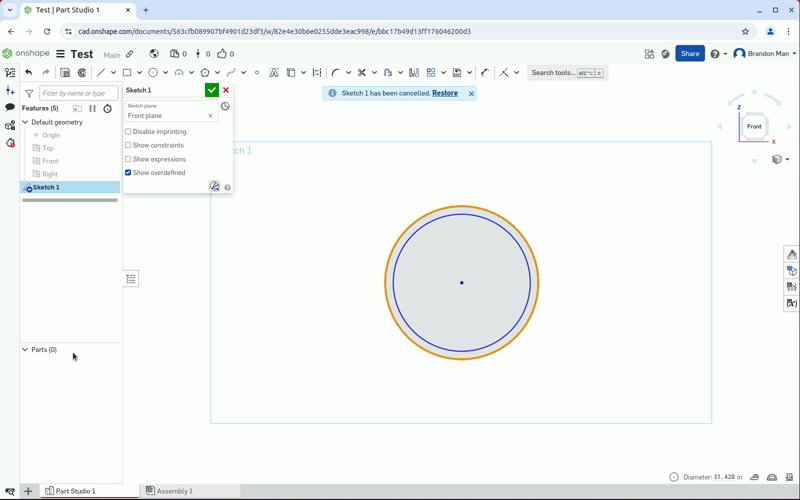
key(shift+e)
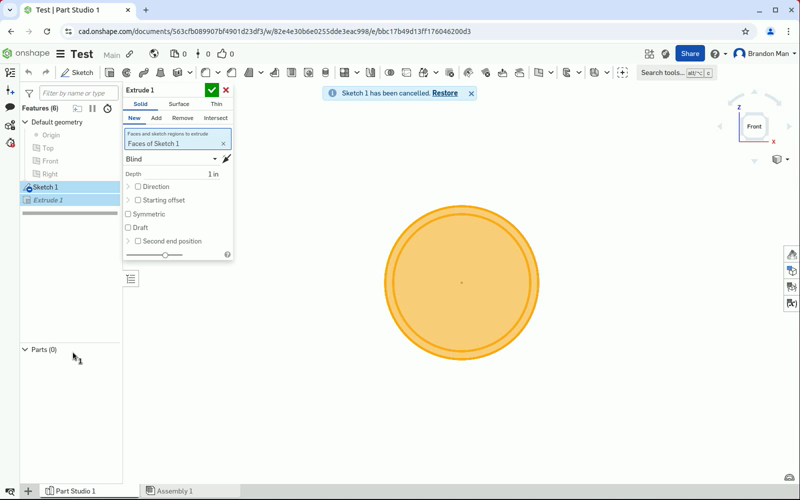
mouse_move(143, 106)
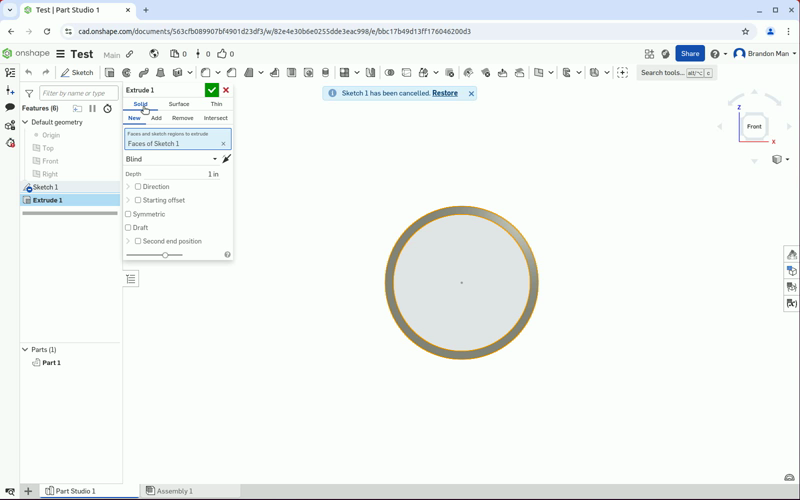
click(143, 106)
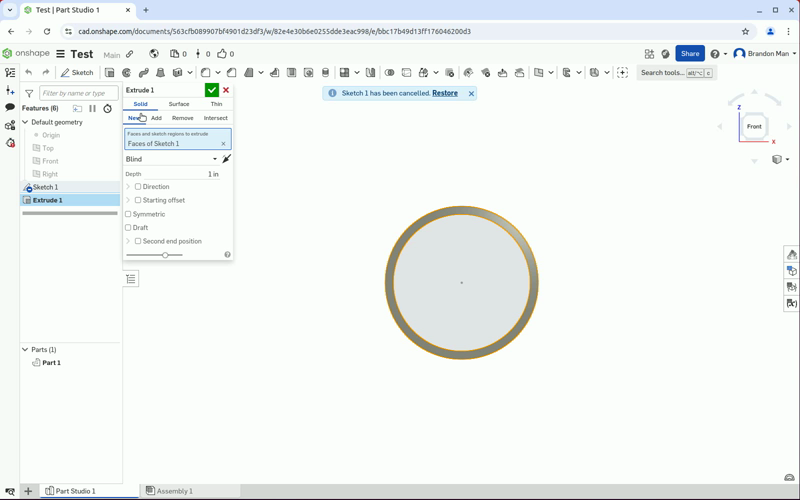
mouse_move(137, 120)
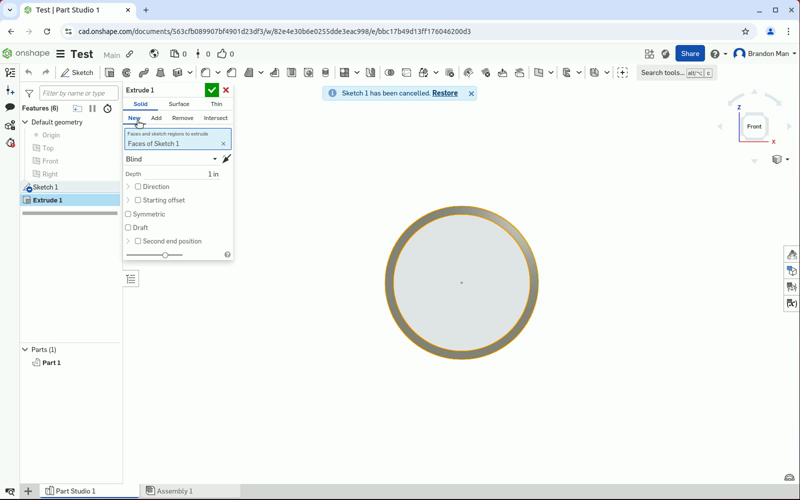
click(137, 120)
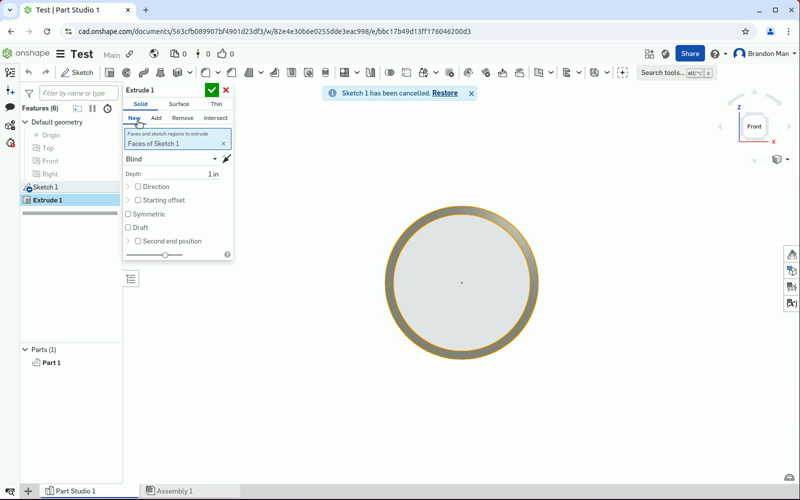
key(tab, 4)
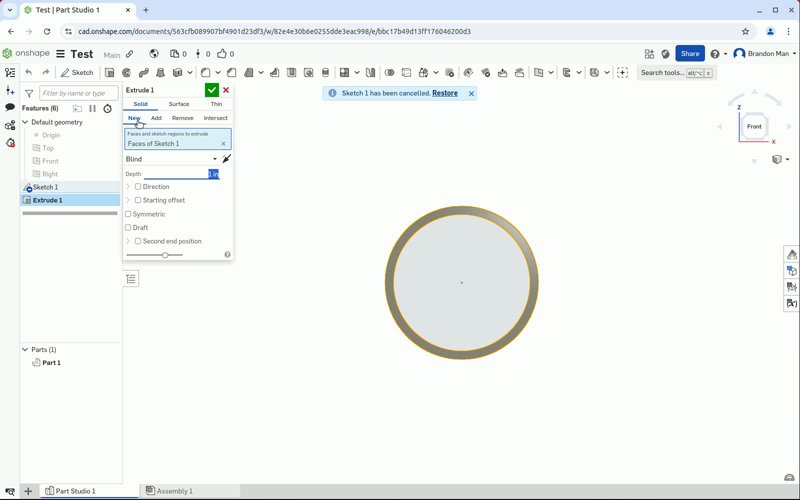
text(19.738)
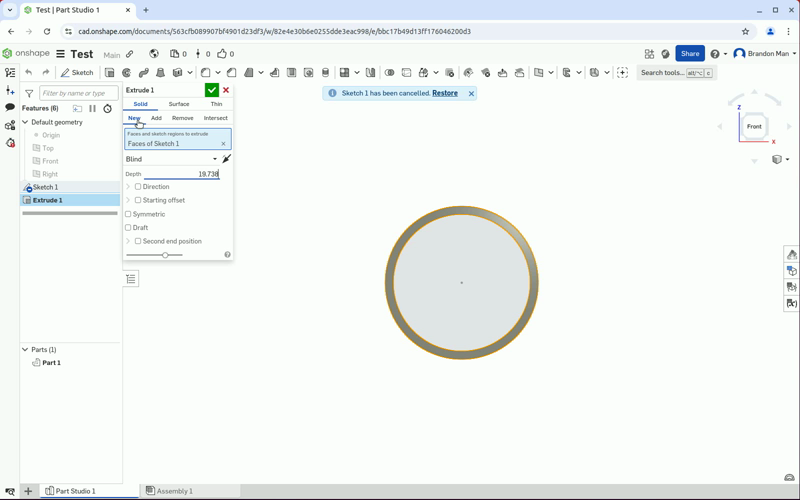
key(enter)
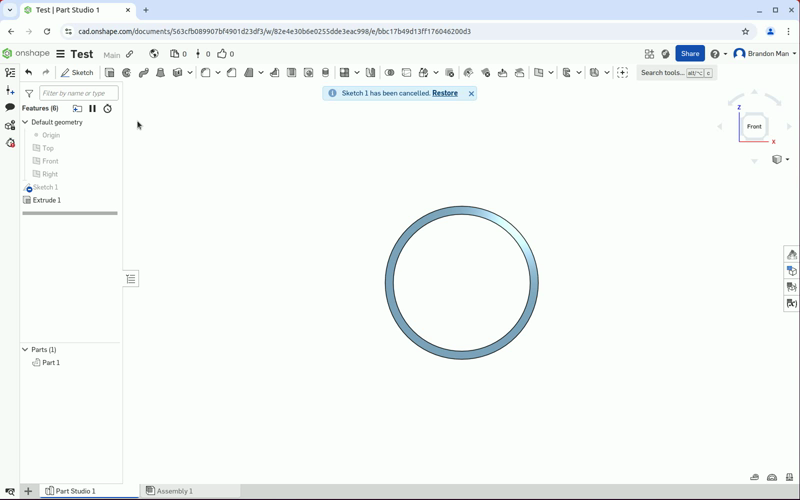
key(shift+h)
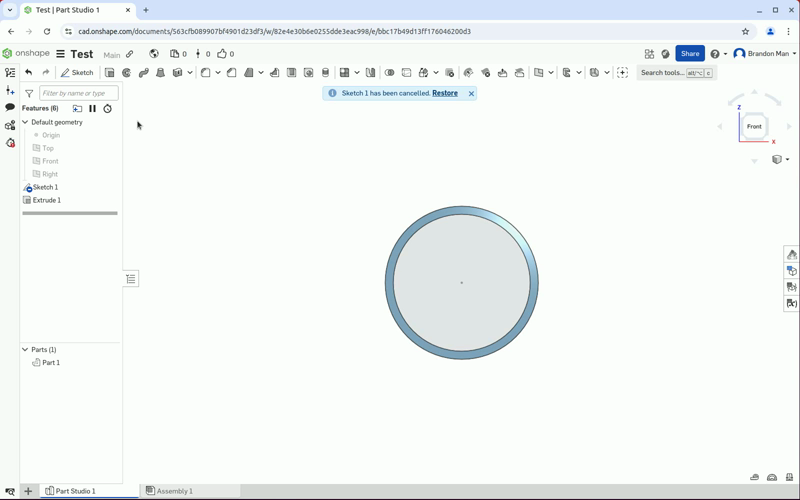
key(shift+h)
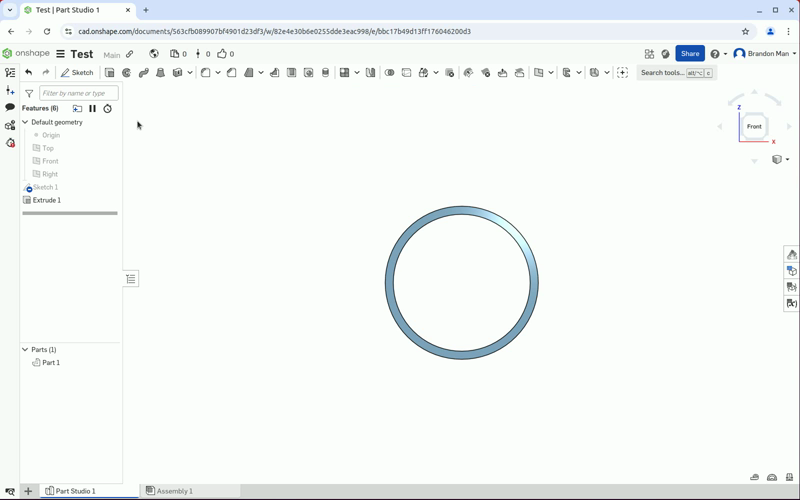
mouse_move(73, 189)
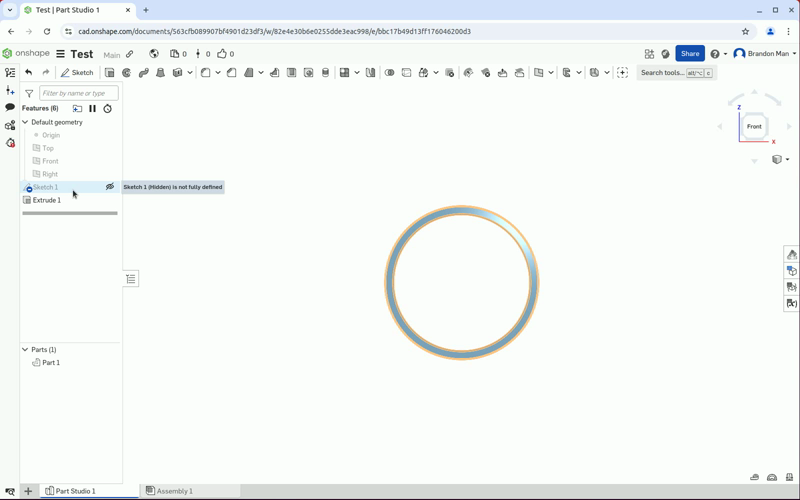
click(73, 189)
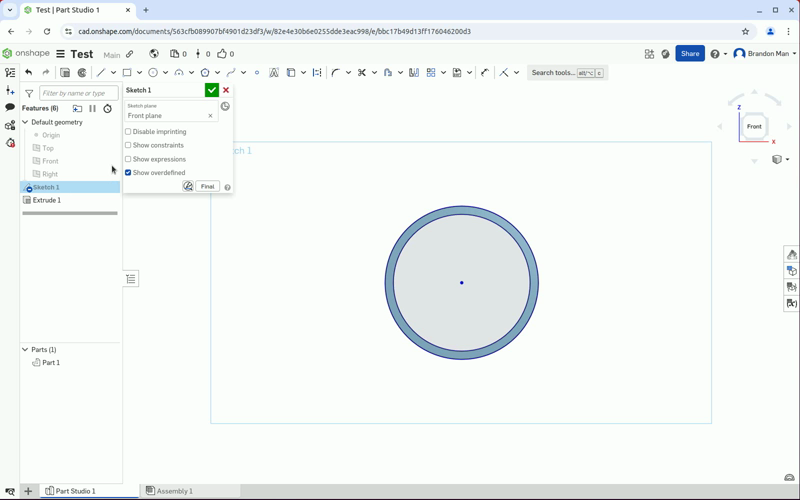
mouse_move(229, 92)
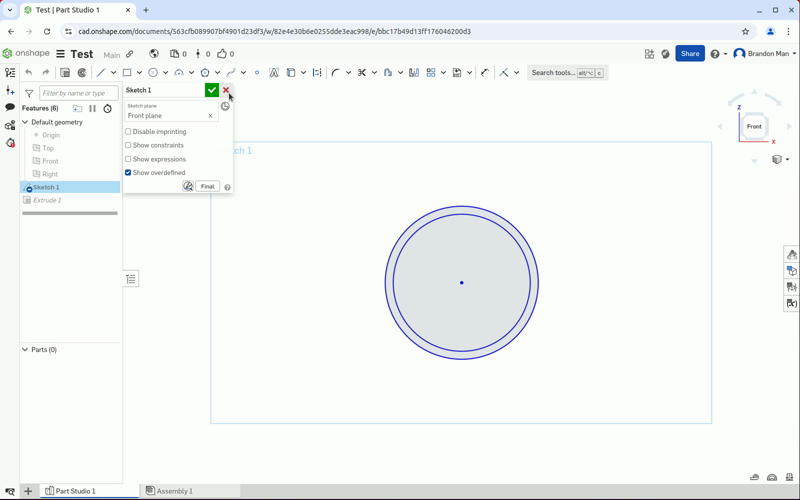
click(229, 92)
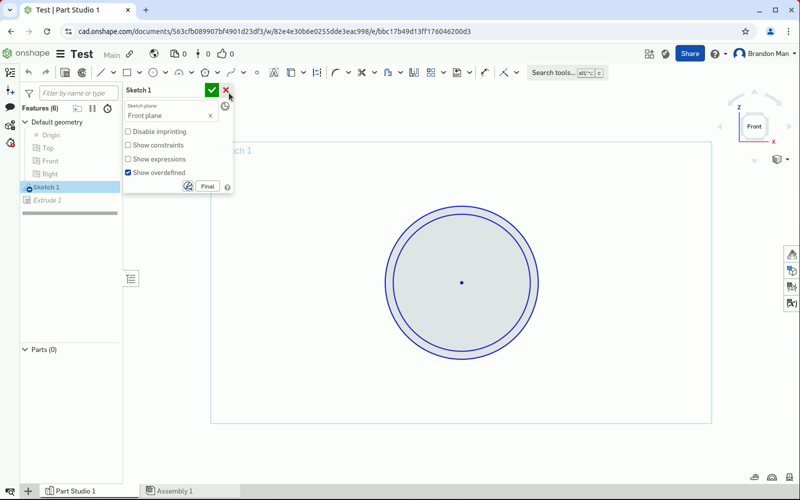
key(shift+s)
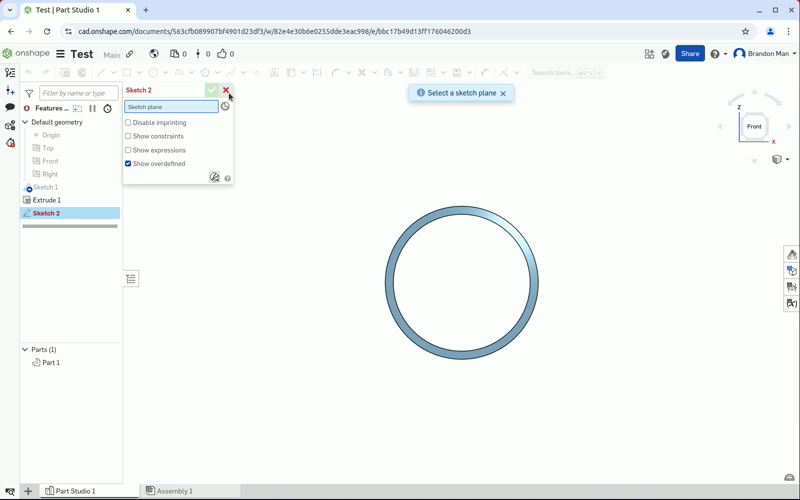
mouse_move(73, 163)
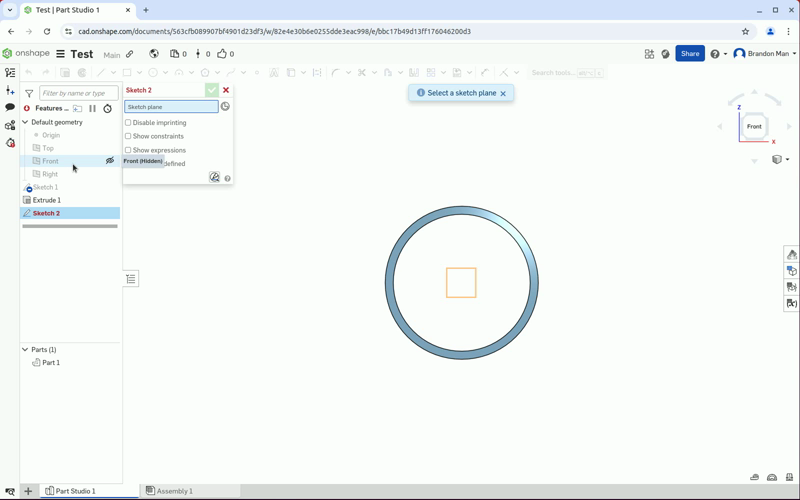
click(73, 163)
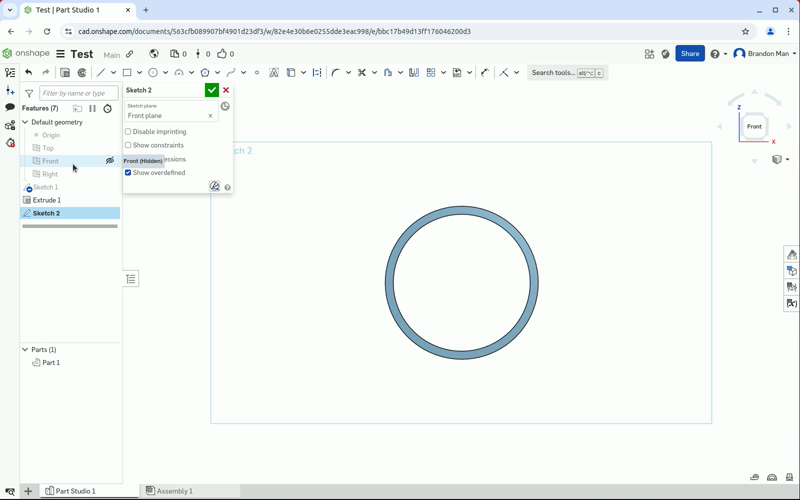
mouse_move(73, 352)
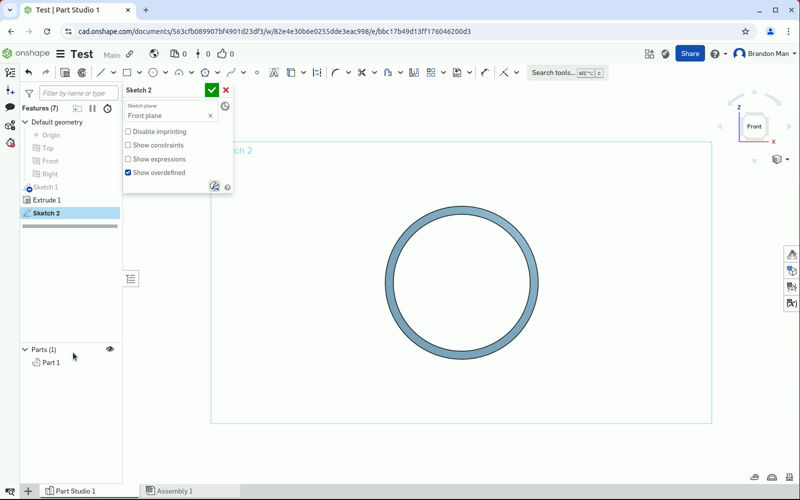
key(y)
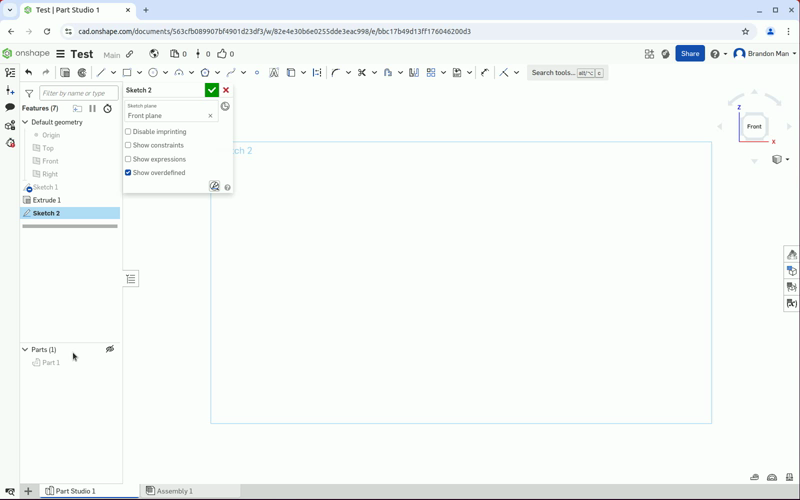
key(c)
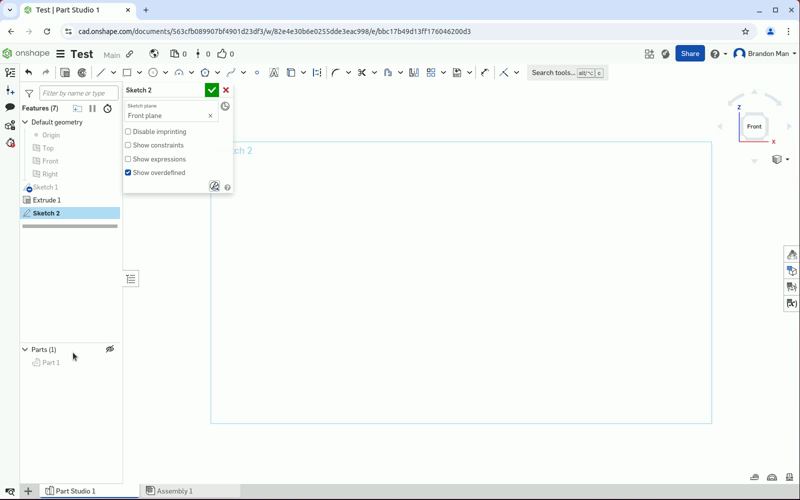
key_down(shift)
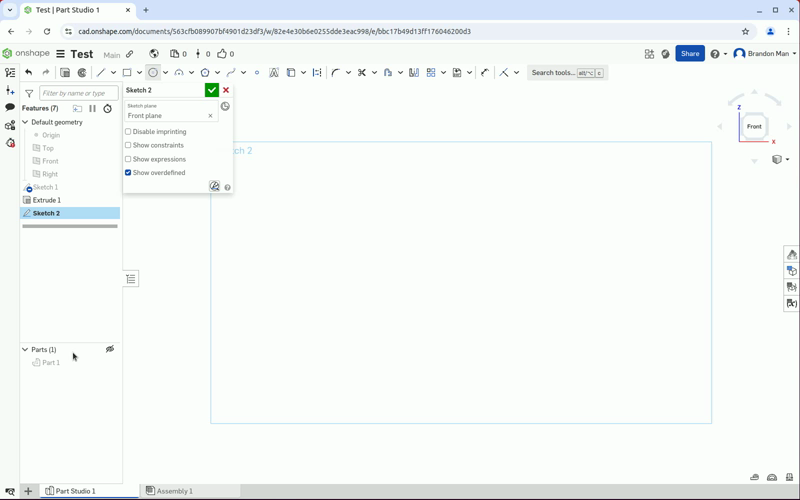
mouse_move(461, 282)
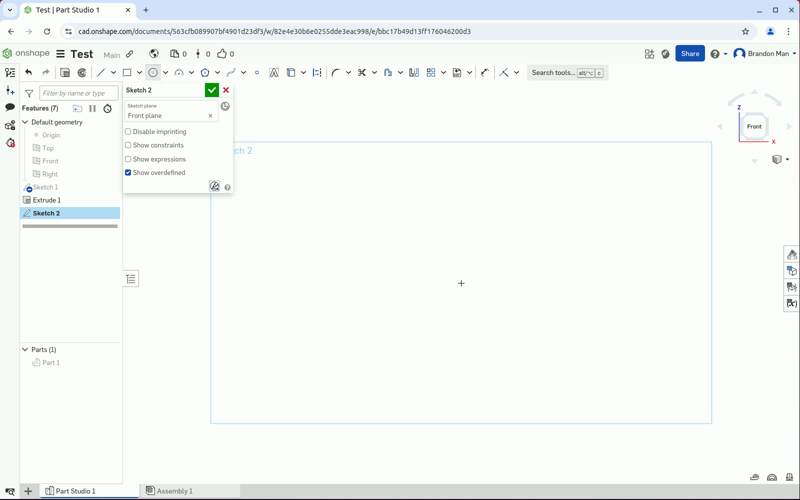
click(461, 282)
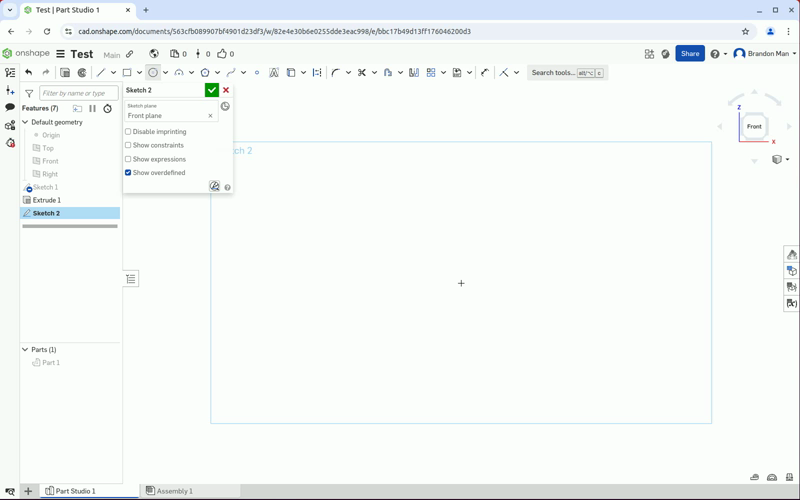
key_up(shift)
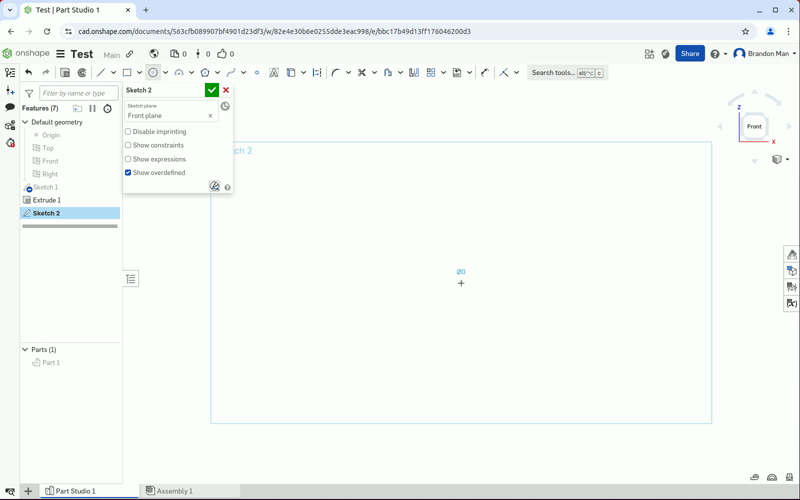
mouse_move(543, 282)
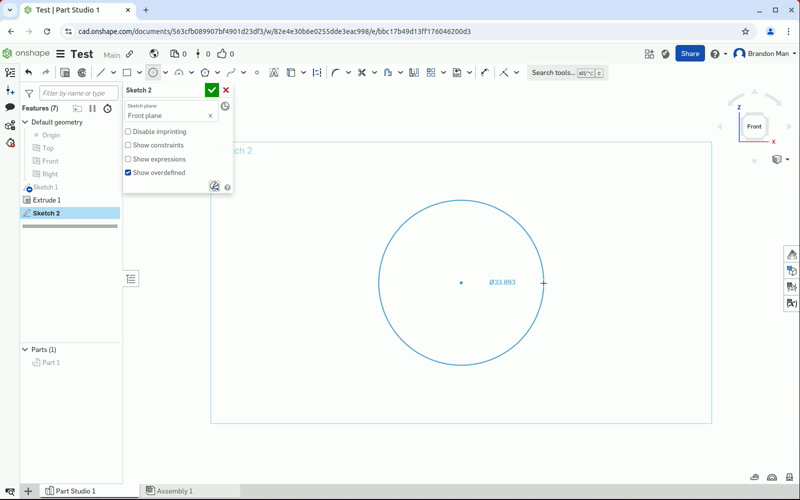
click(543, 282)
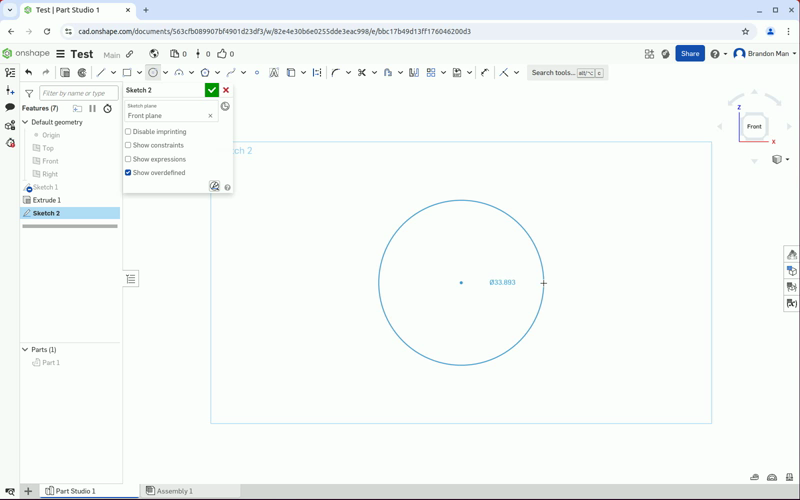
key(esc)
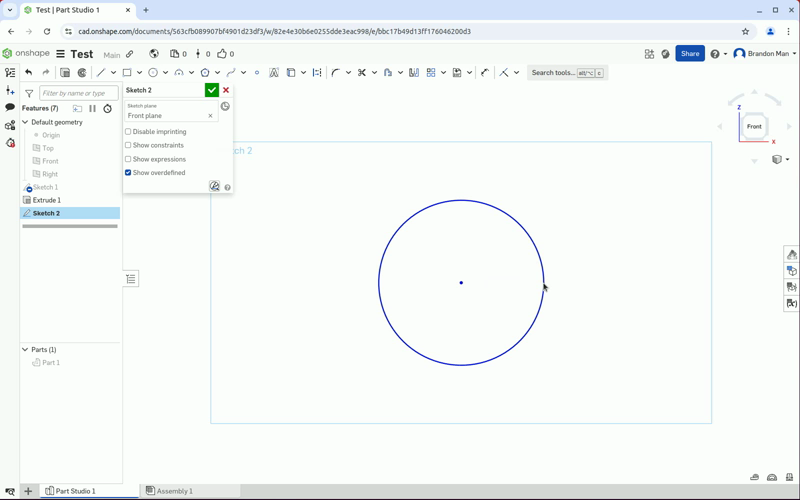
key(c)
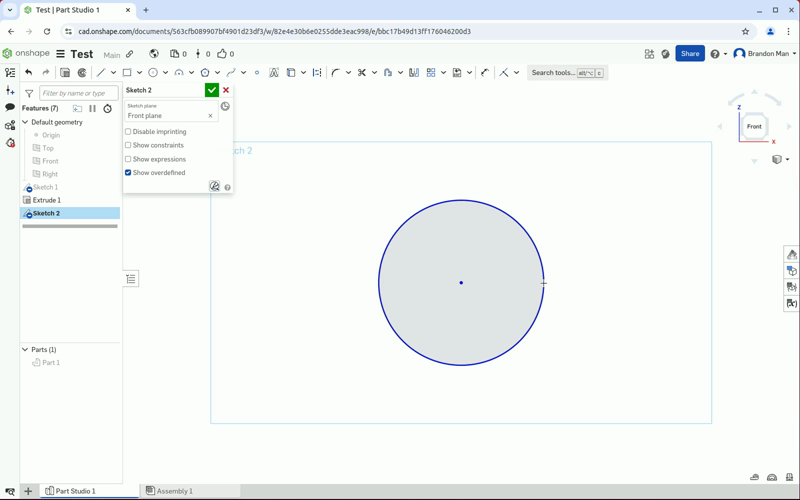
key_down(shift)
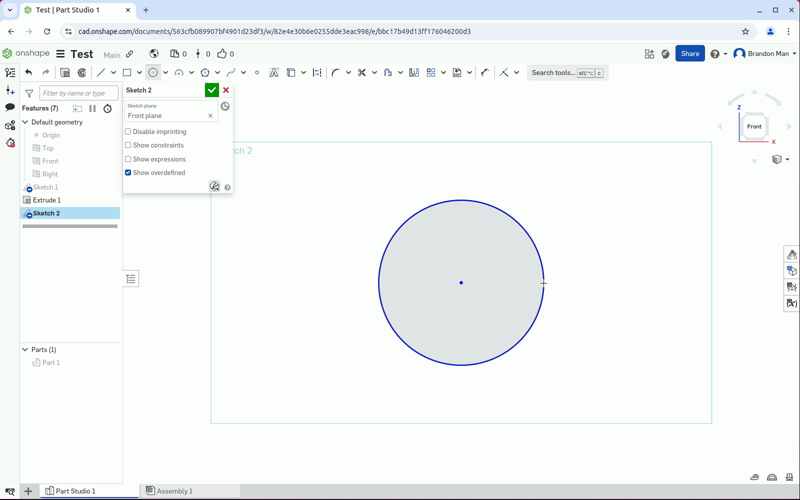
mouse_move(461, 282)
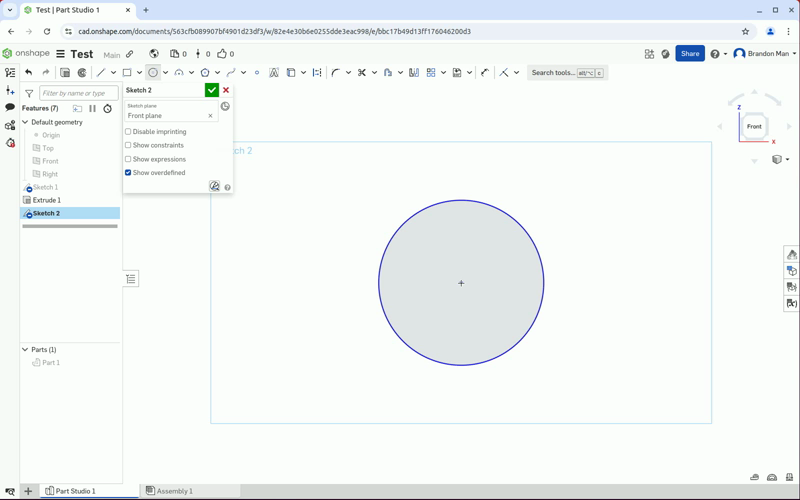
click(461, 282)
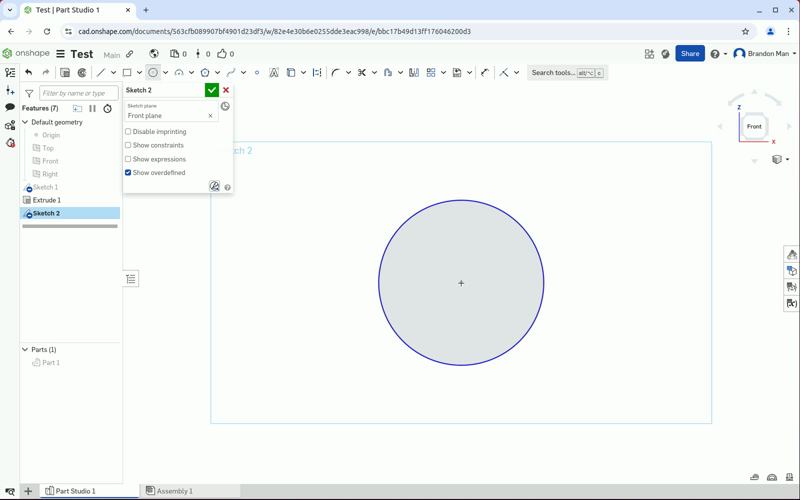
key_up(shift)
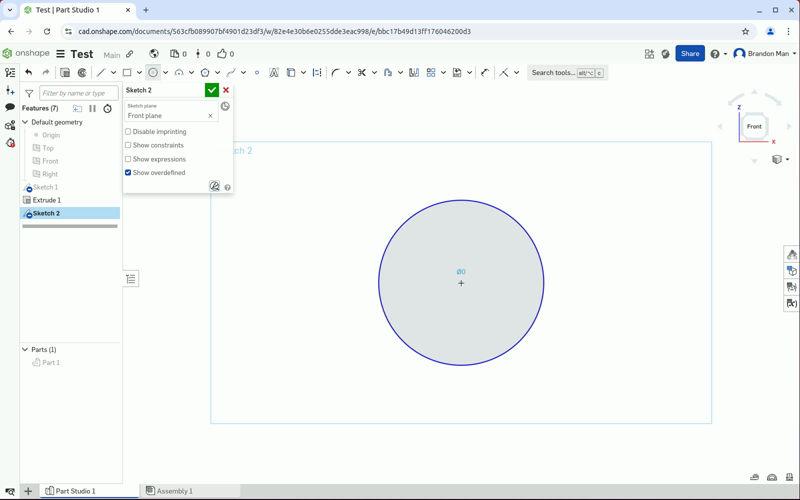
mouse_move(537, 282)
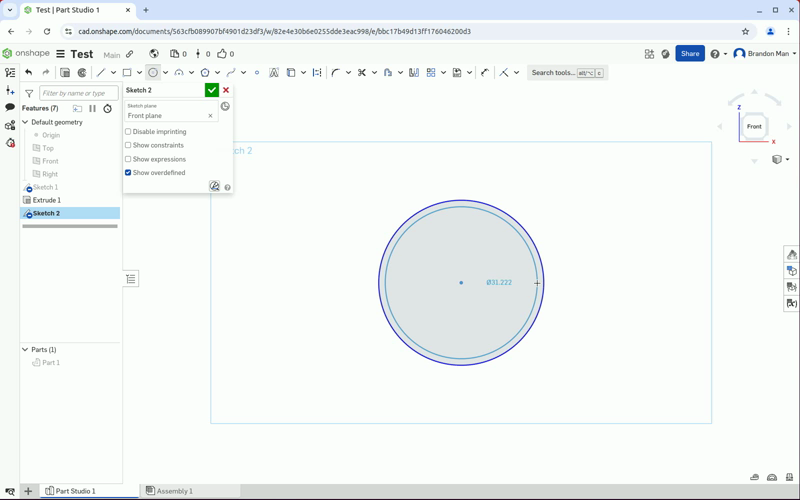
click(537, 282)
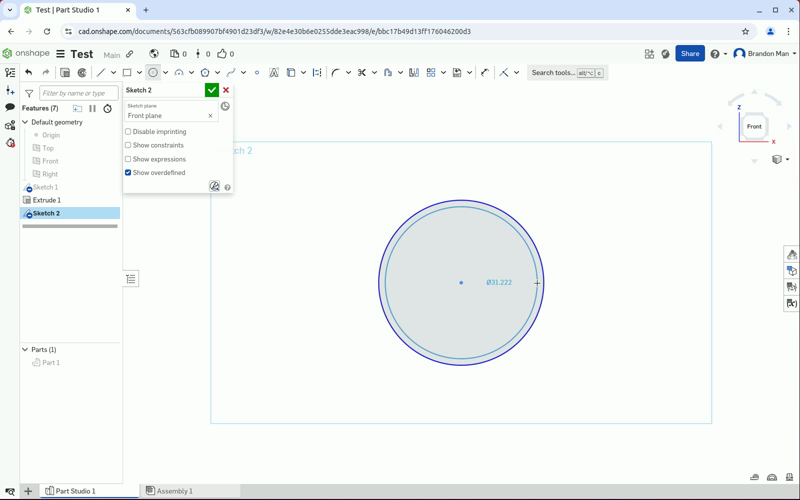
key(esc)
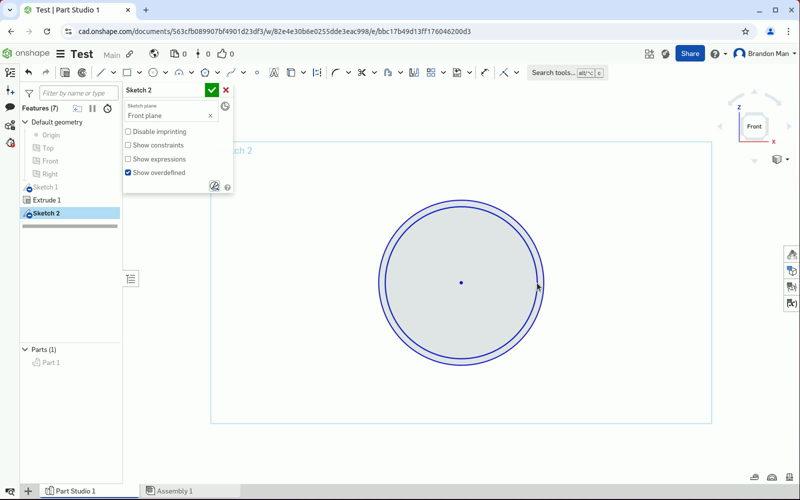
mouse_move(395, 238)
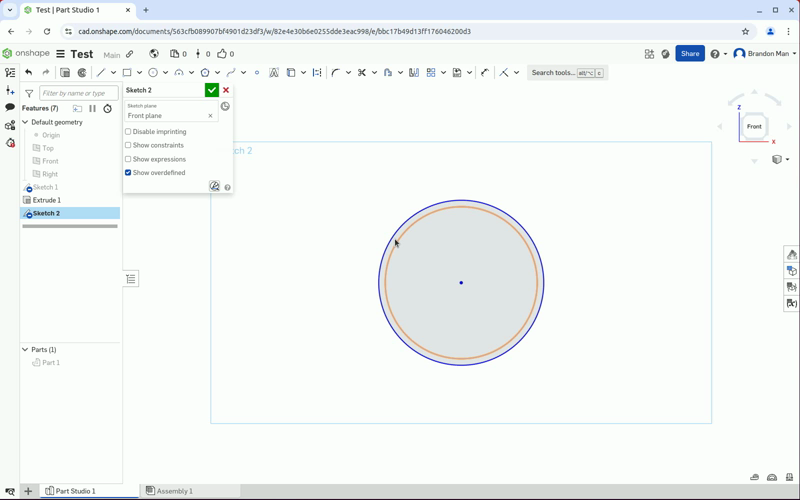
click(395, 238)
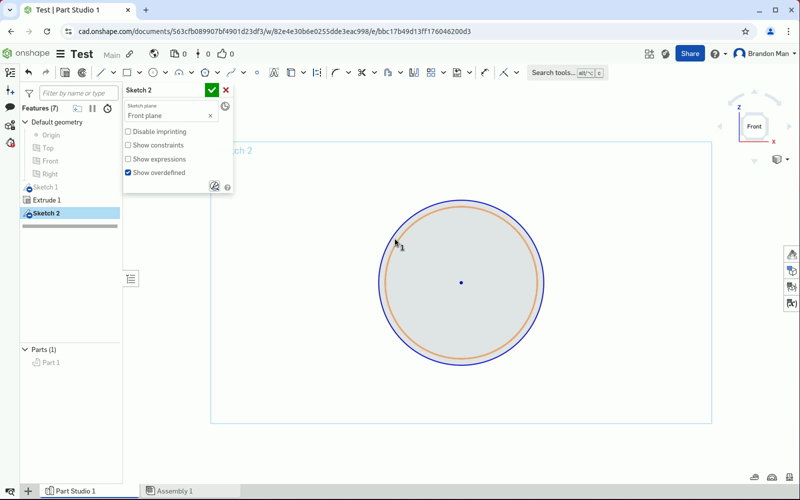
mouse_move(73, 352)
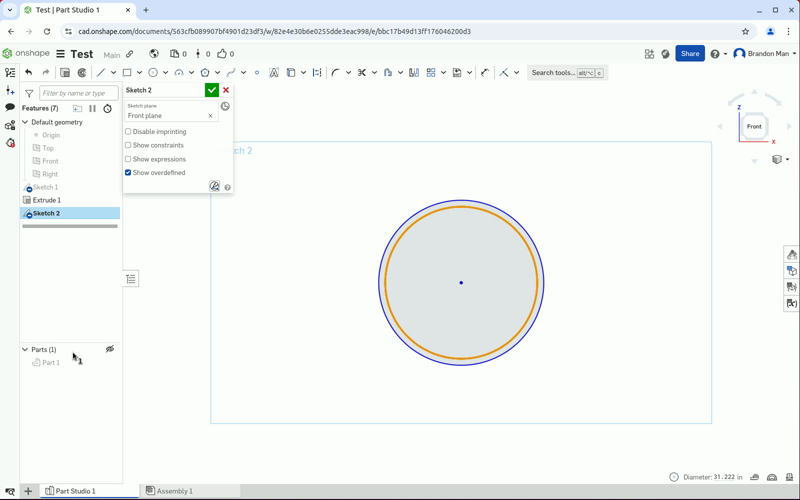
key(shift+y)
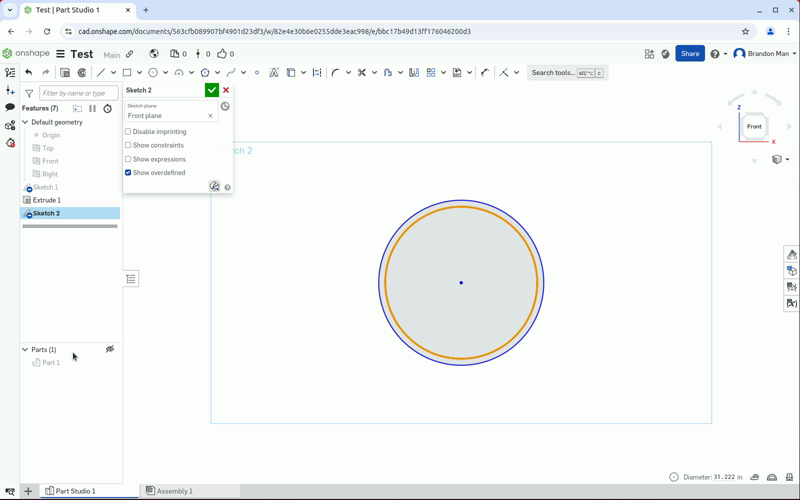
key(shift+e)
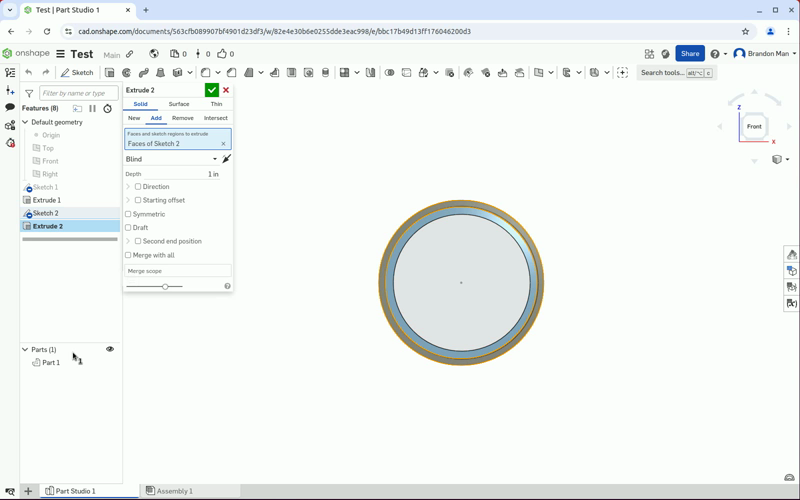
mouse_move(143, 106)
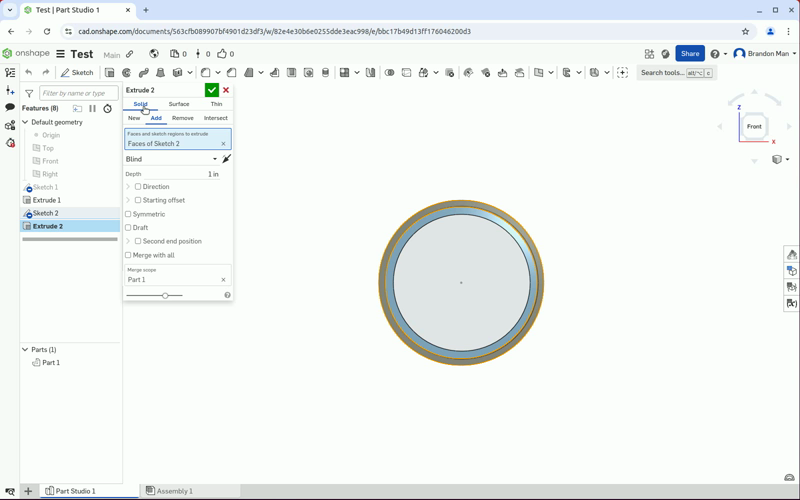
click(143, 106)
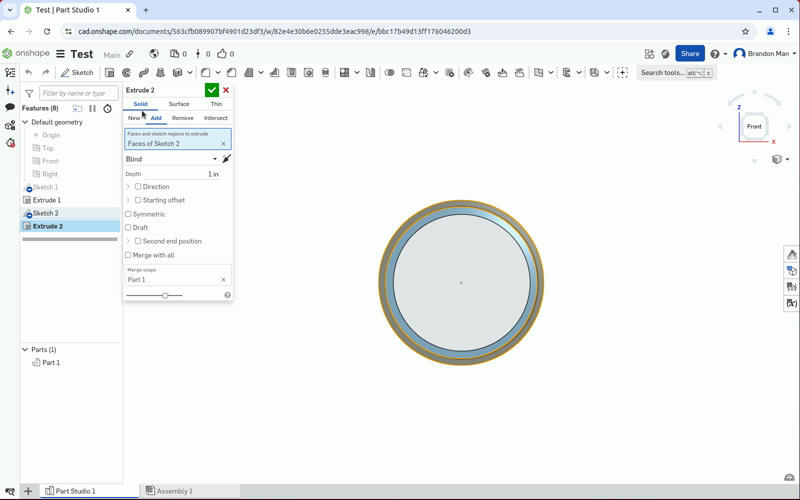
mouse_move(137, 120)
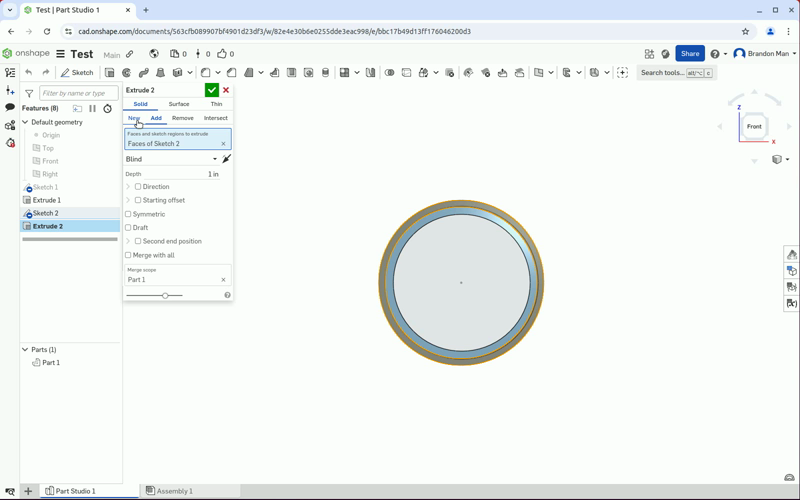
click(137, 120)
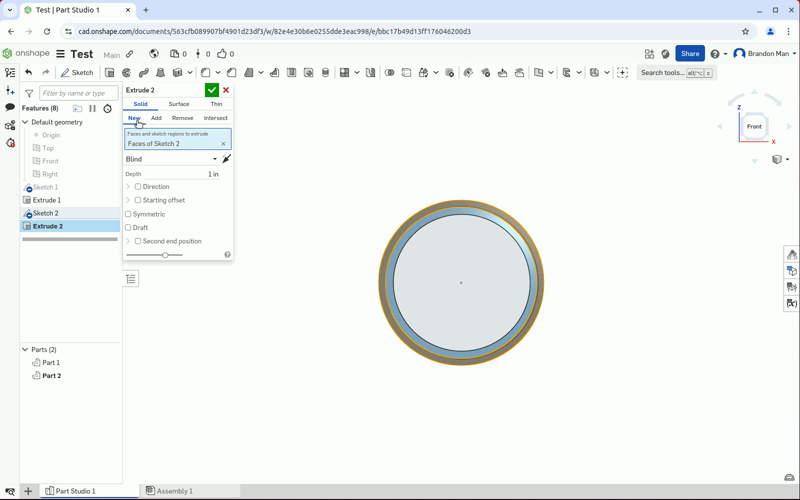
key(tab, 4)
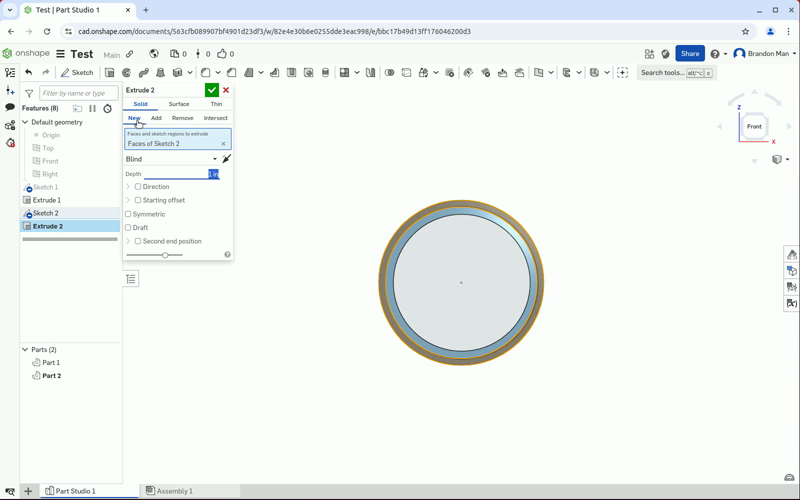
text(19.738)
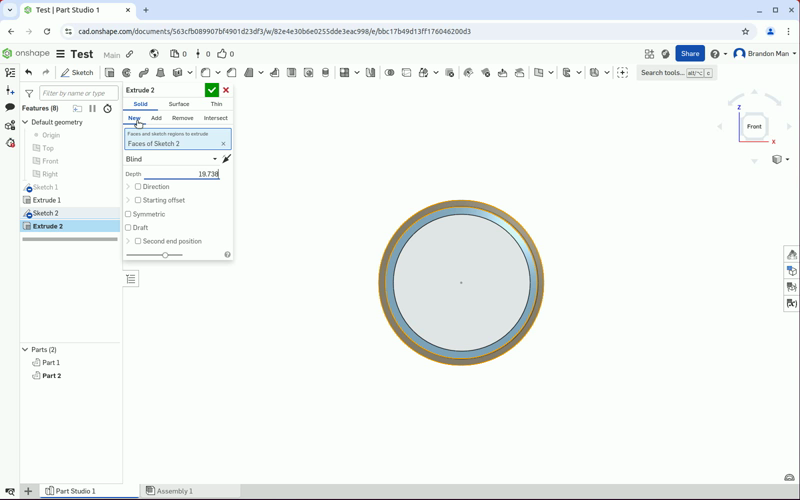
key(enter)
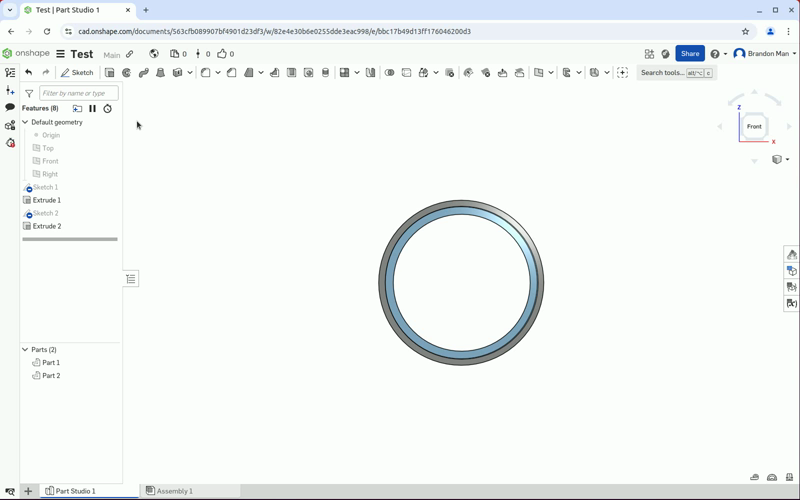
key(shift+h)
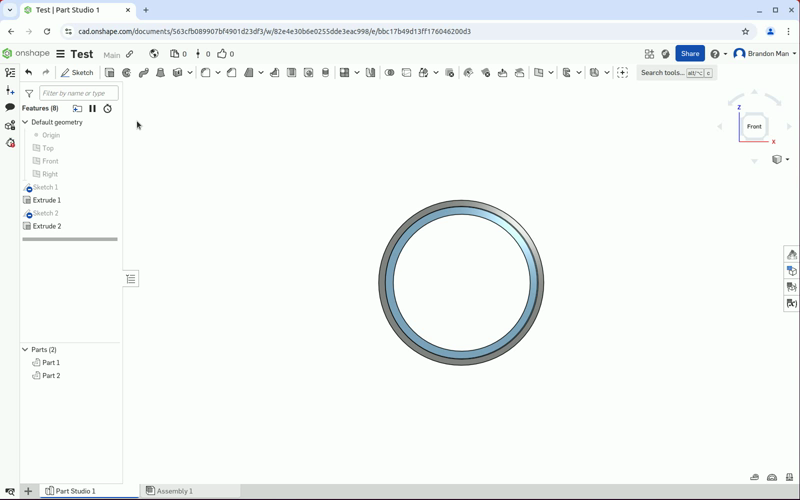
key(shift+h)
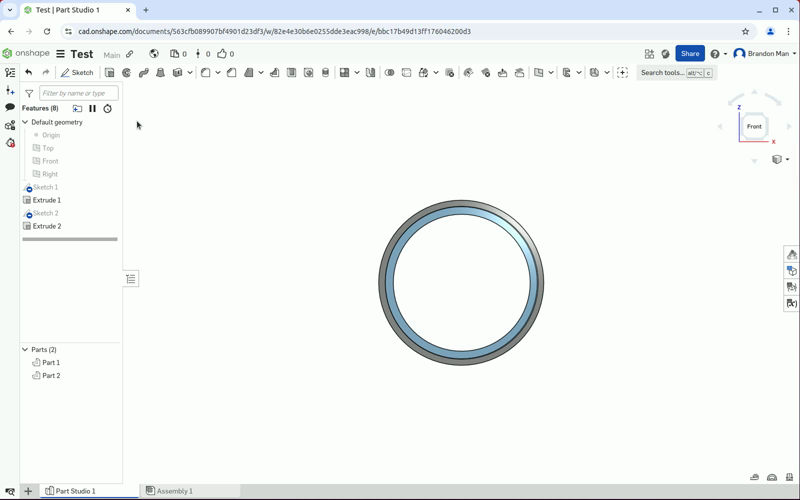
mouse_move(73, 189)
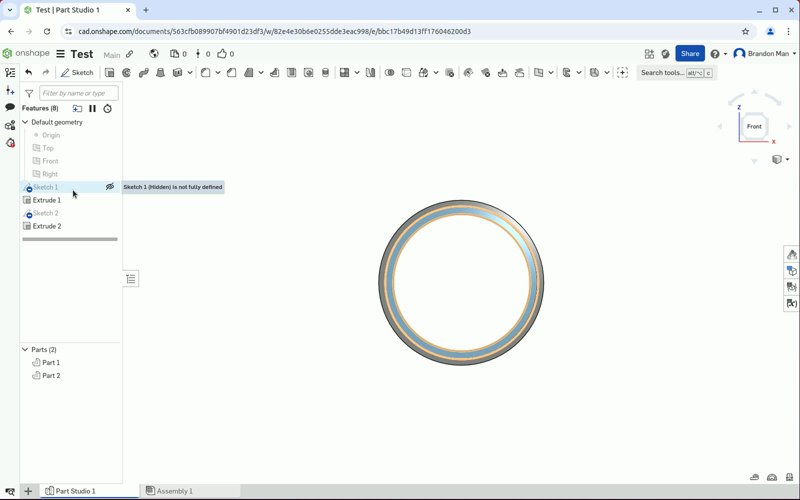
click(73, 189)
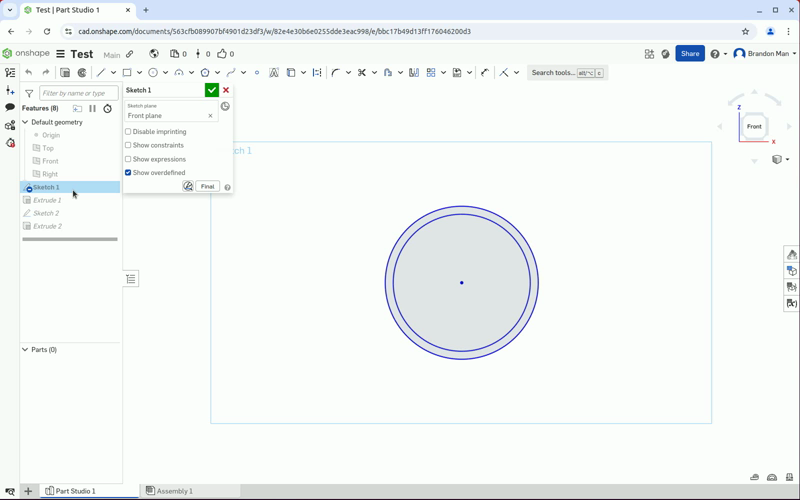
mouse_move(229, 92)
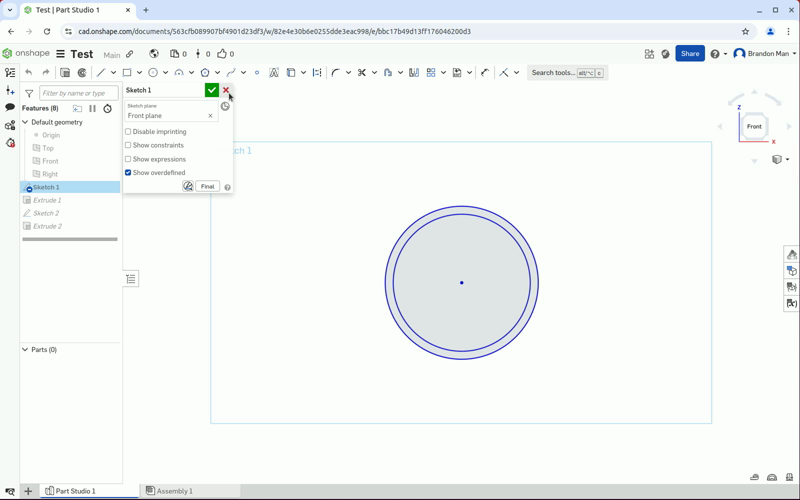
click(229, 92)
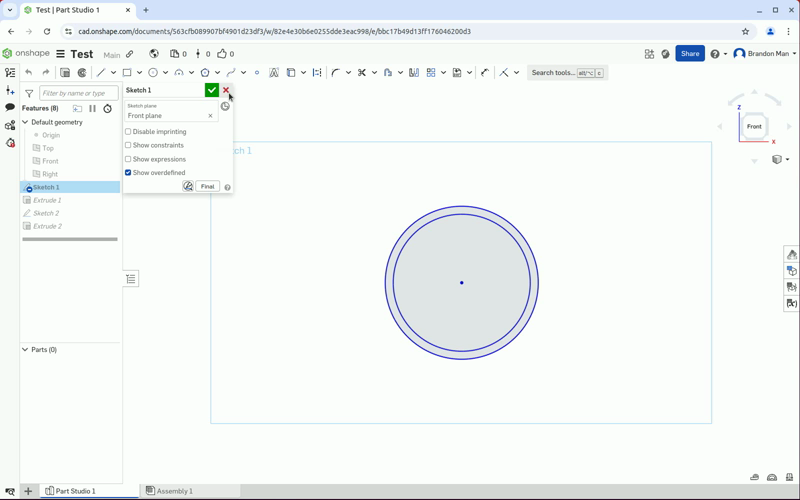
key(shift+s)
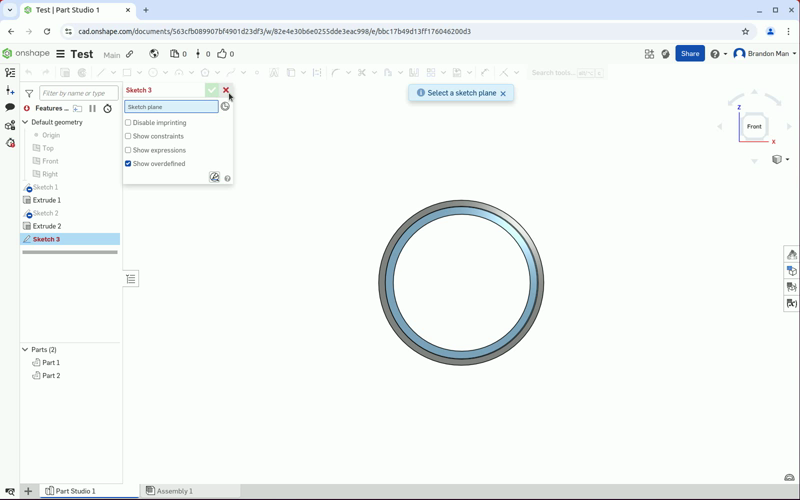
mouse_move(73, 163)
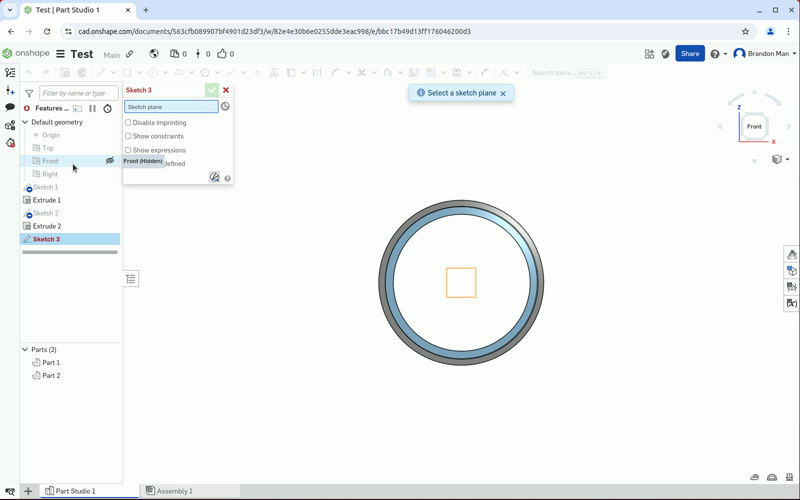
click(73, 163)
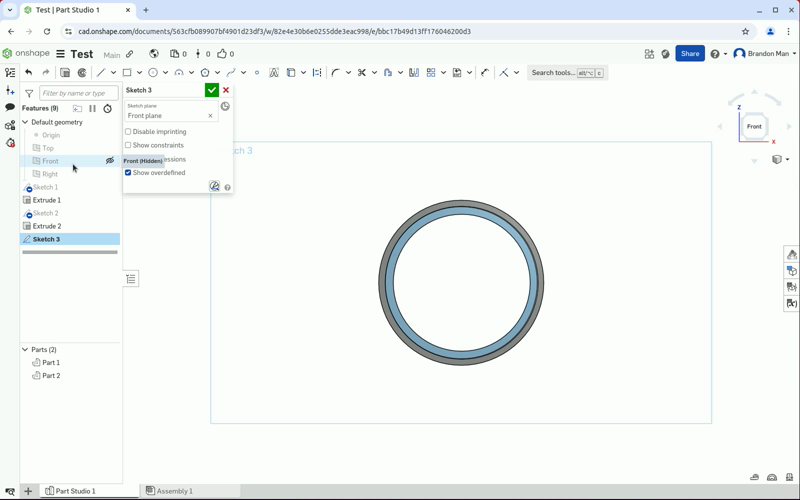
mouse_move(73, 352)
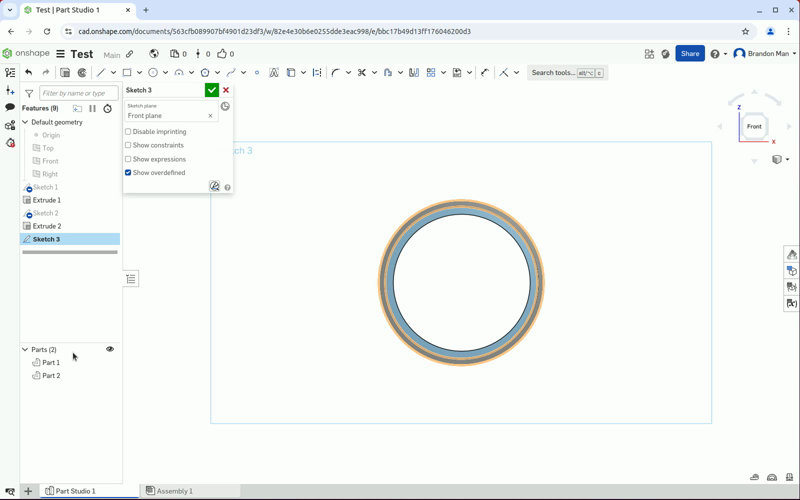
key(y)
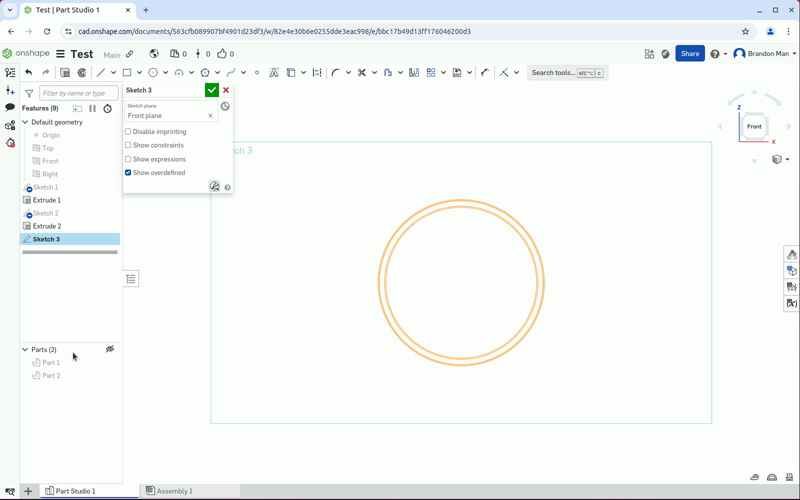
key(c)
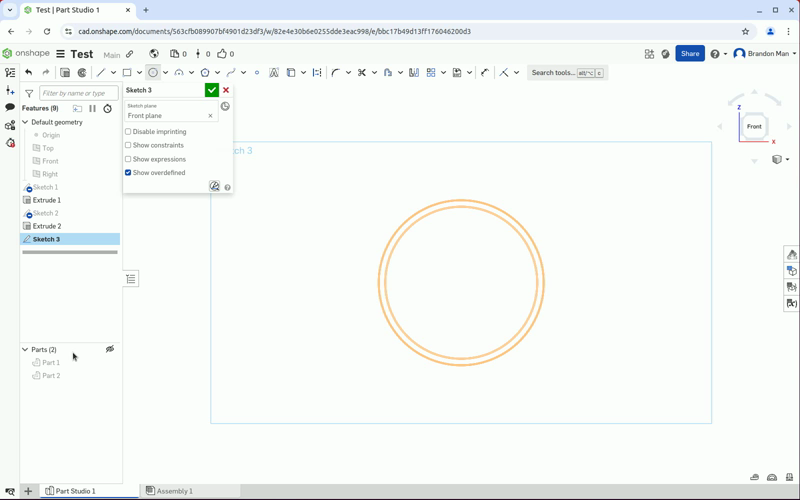
key_down(shift)
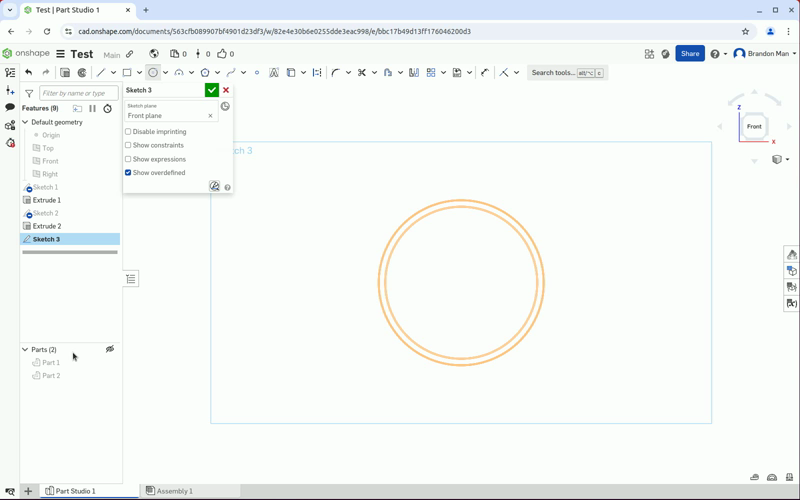
mouse_move(461, 282)
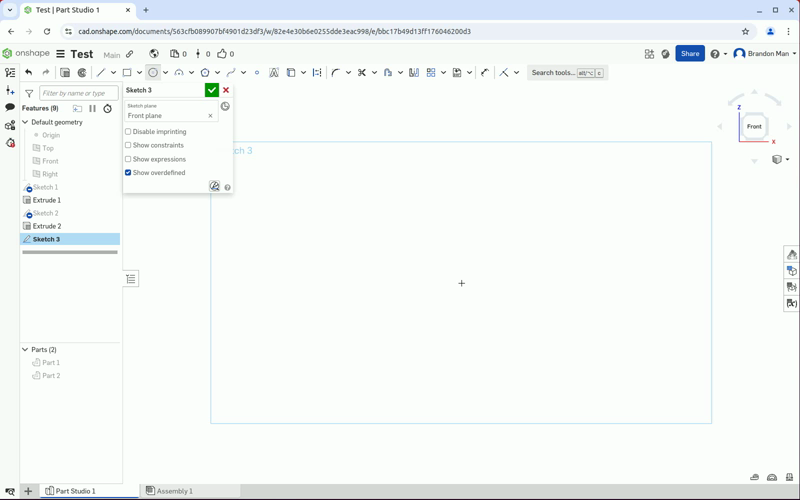
click(461, 282)
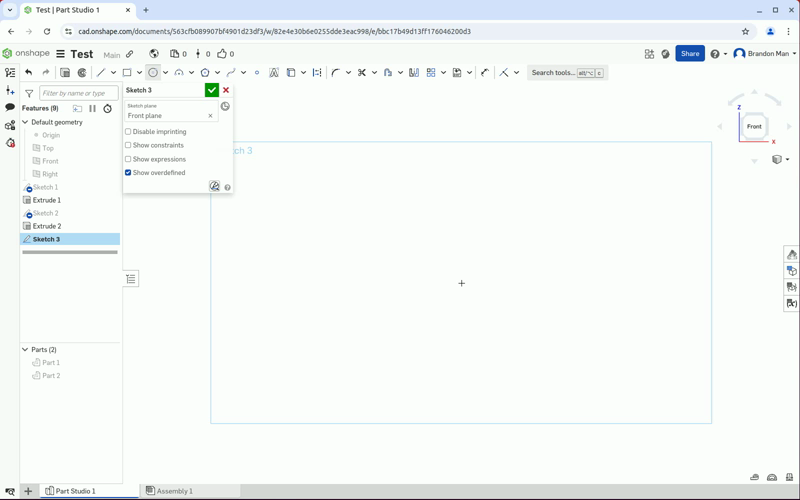
key_up(shift)
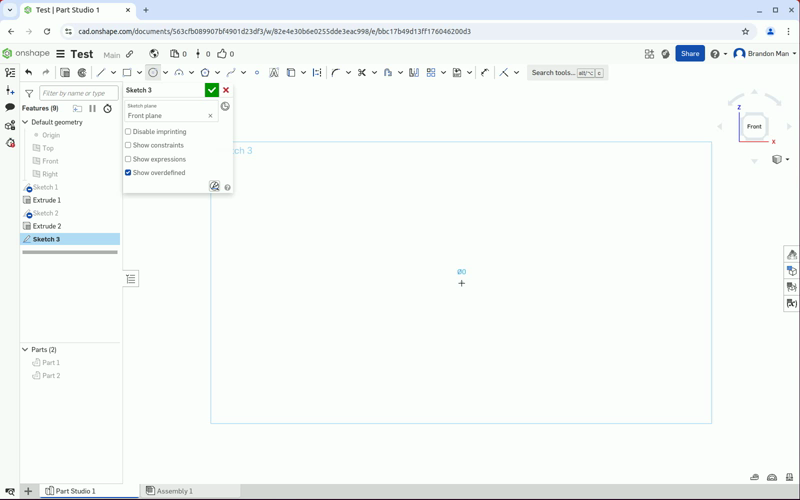
mouse_move(538, 282)
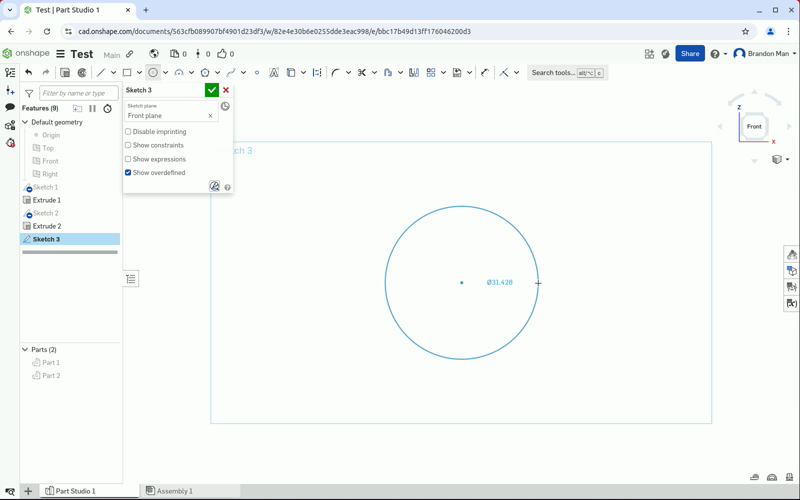
click(538, 282)
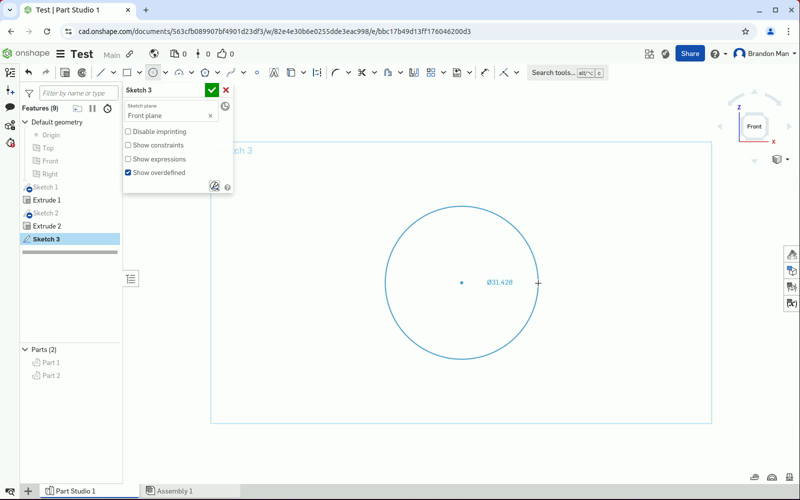
key(esc)
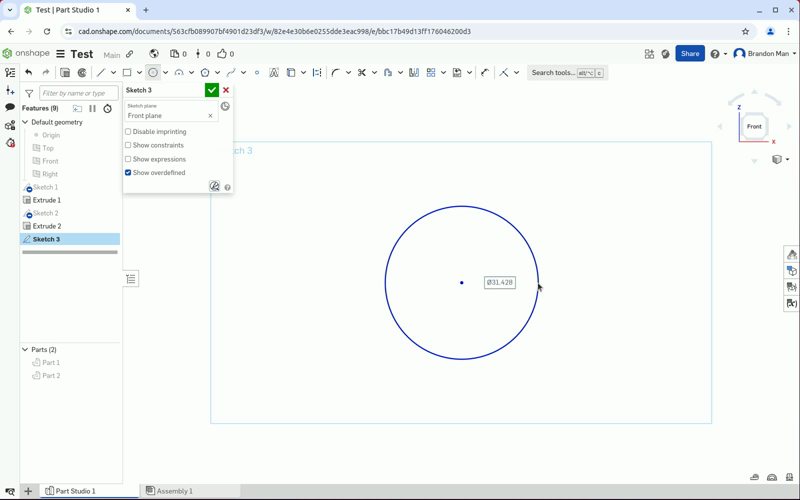
key(c)
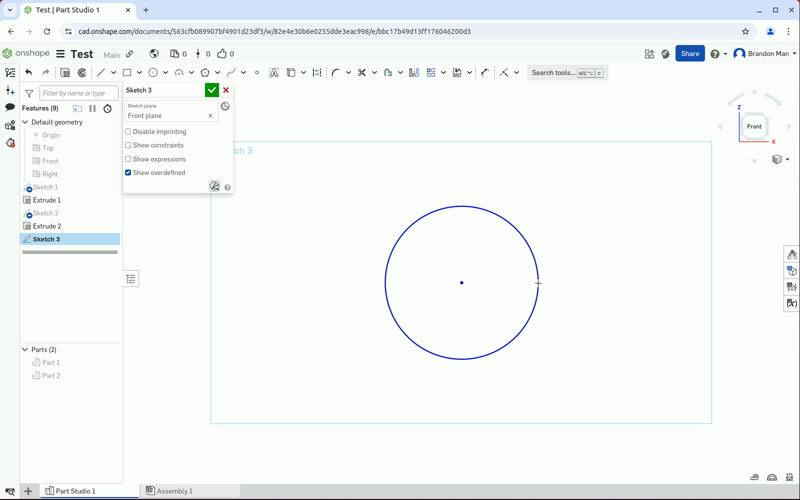
key_down(shift)
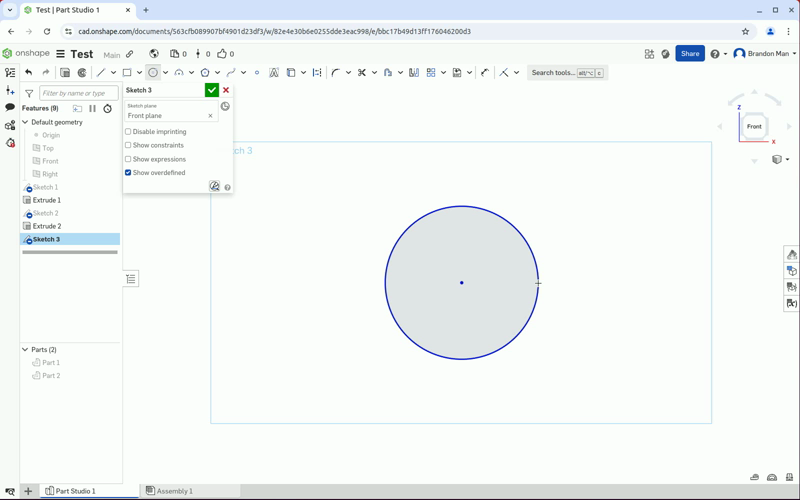
mouse_move(461, 282)
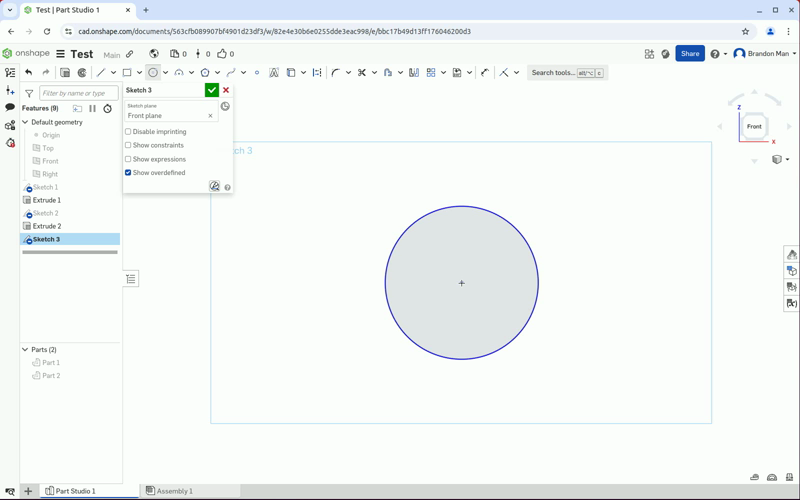
click(461, 282)
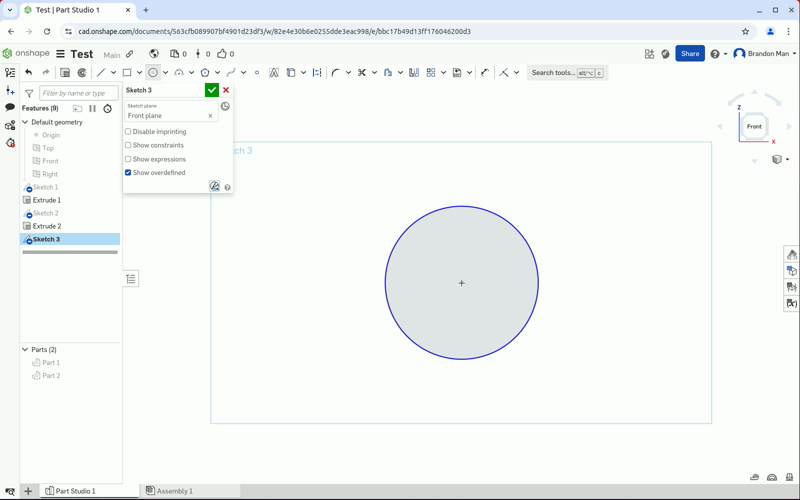
key_up(shift)
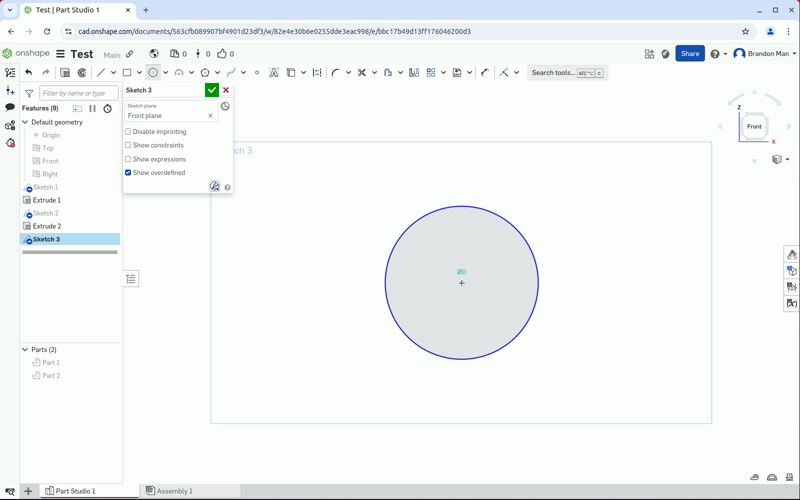
mouse_move(530, 282)
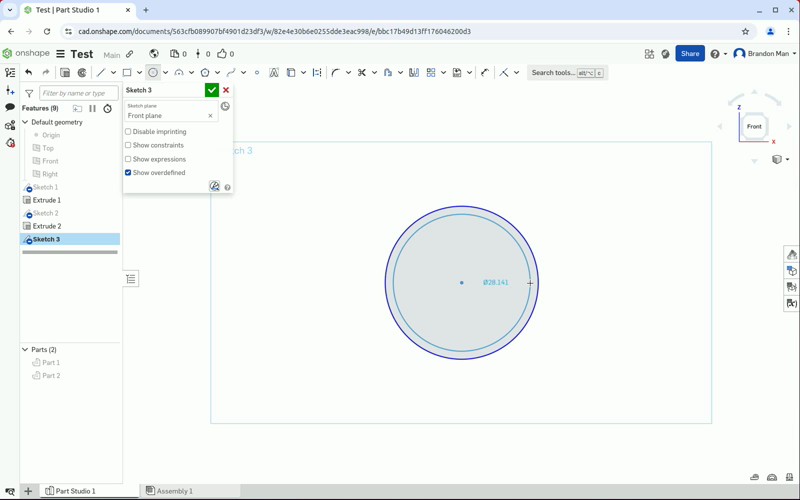
click(530, 282)
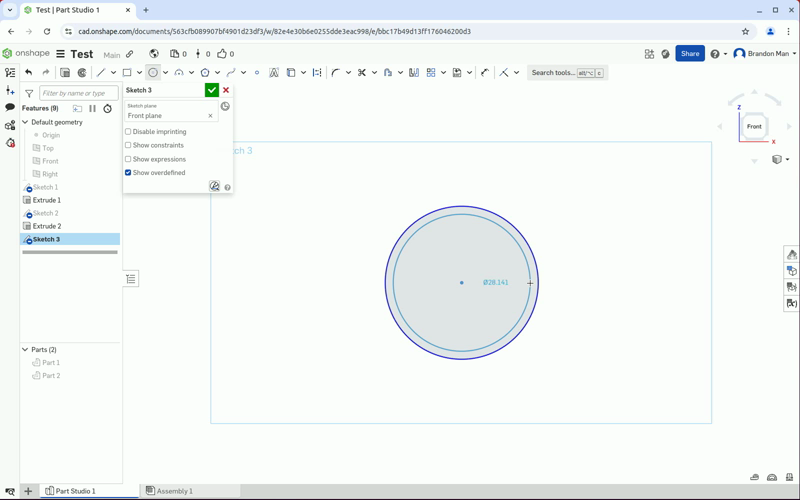
key(esc)
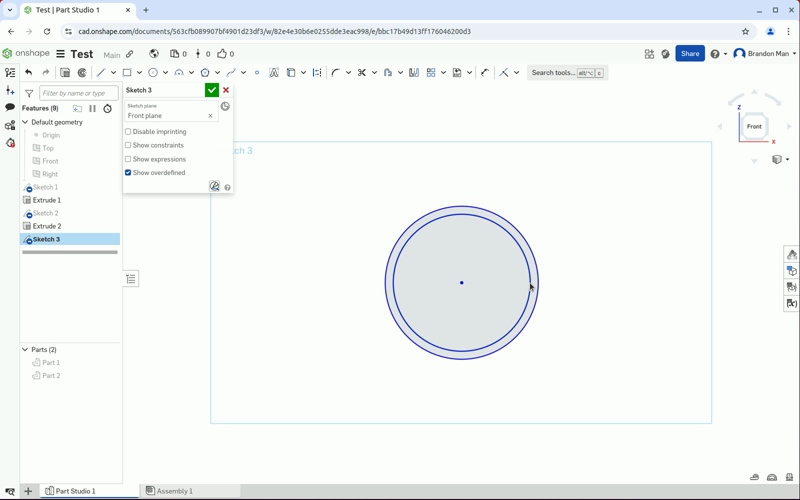
mouse_move(459, 354)
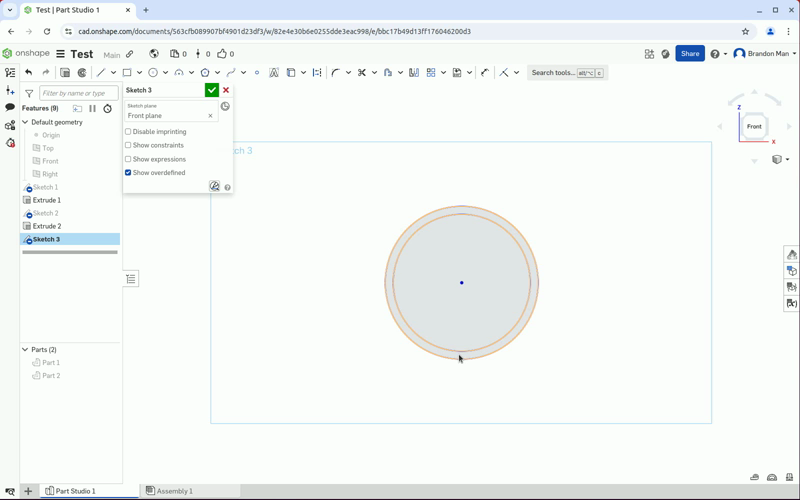
click(459, 354)
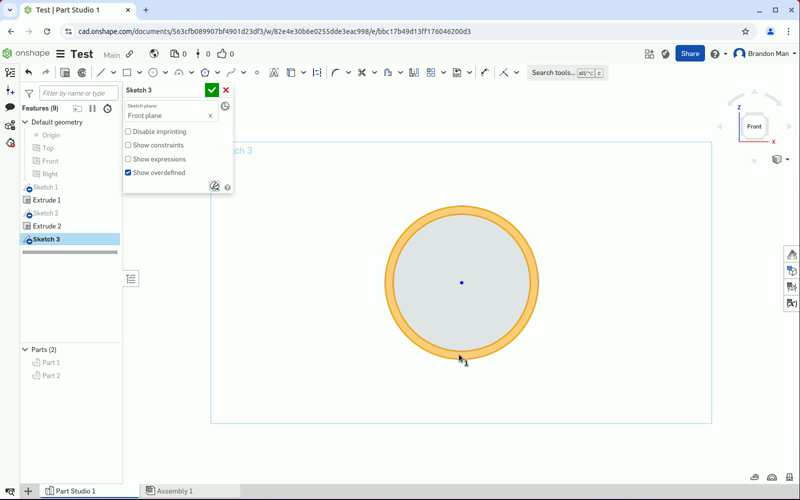
mouse_move(73, 352)
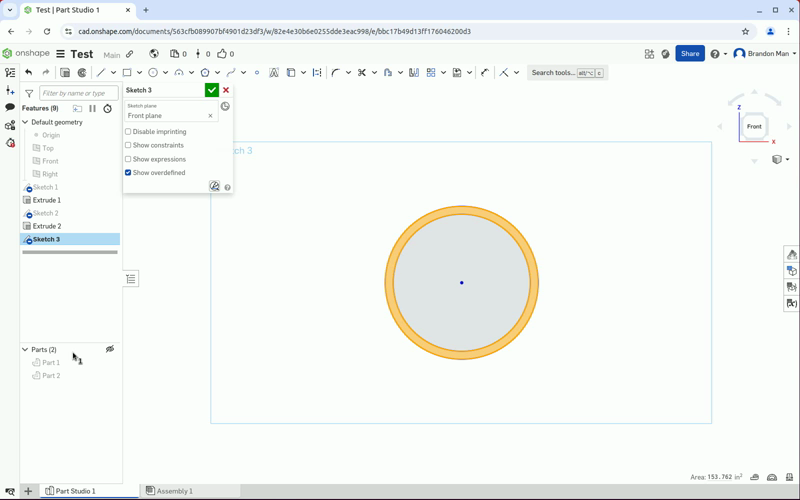
key(shift+y)
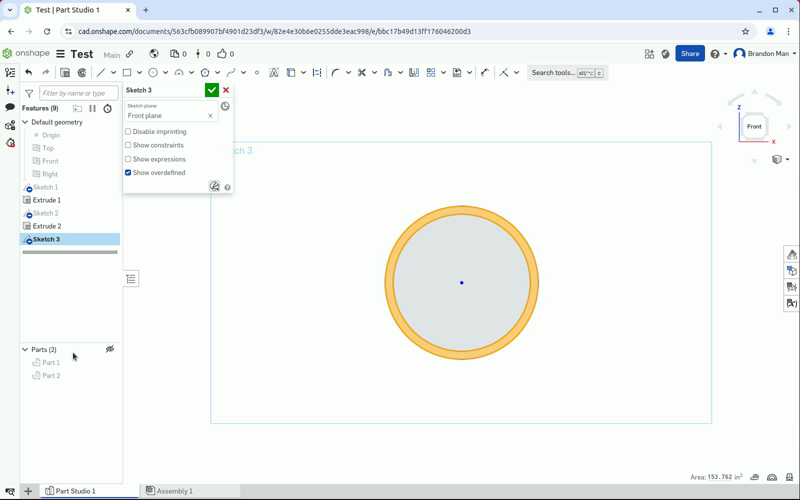
key(shift+e)
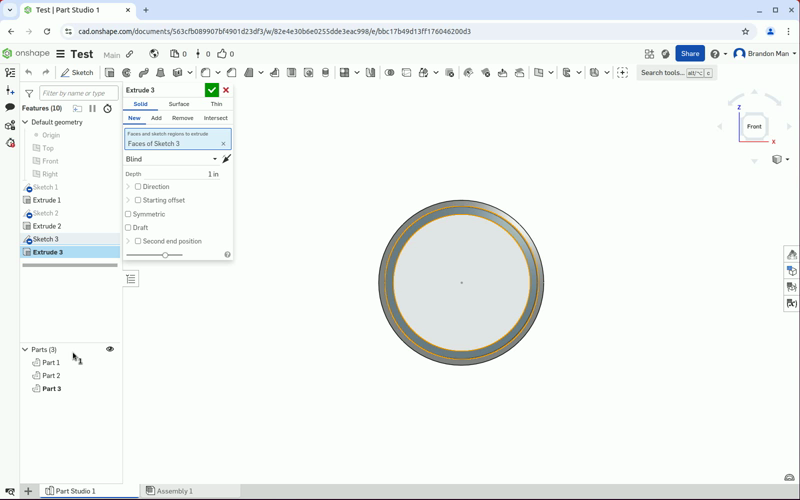
mouse_move(143, 106)
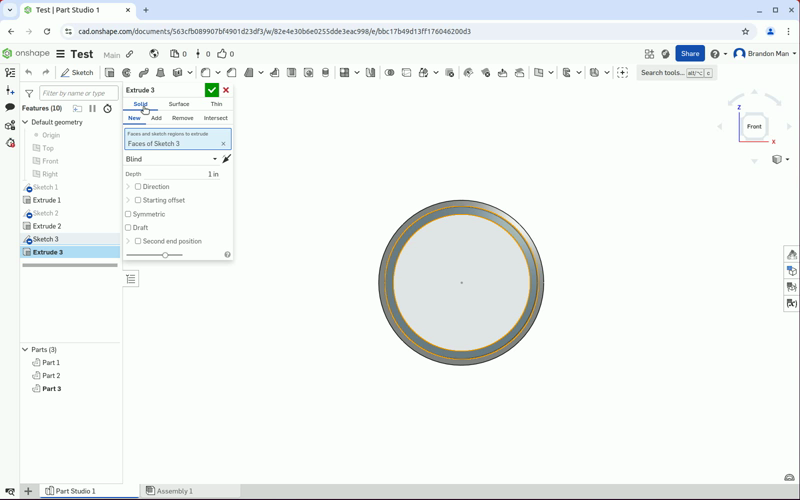
click(143, 106)
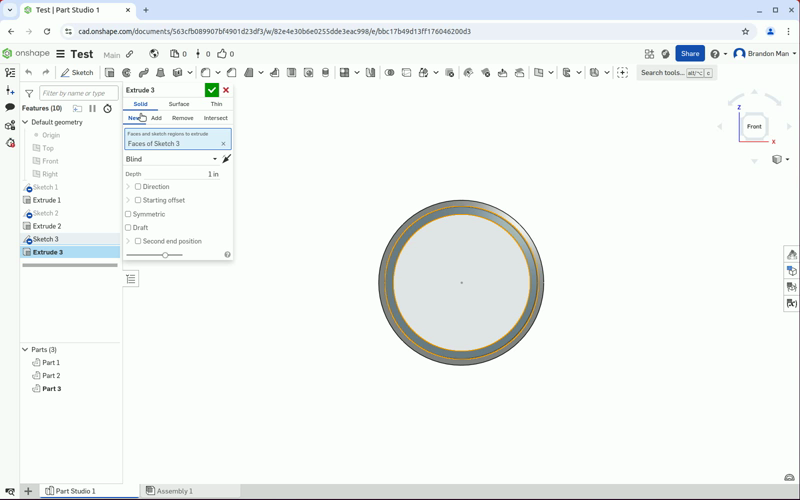
mouse_move(137, 120)
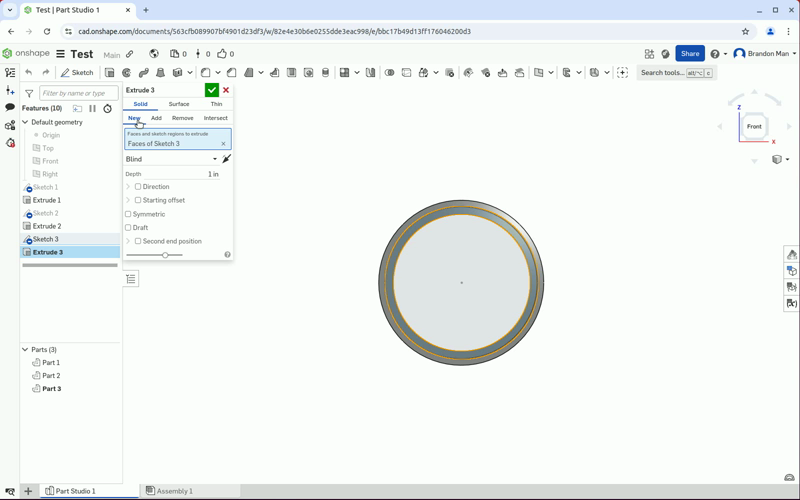
click(137, 120)
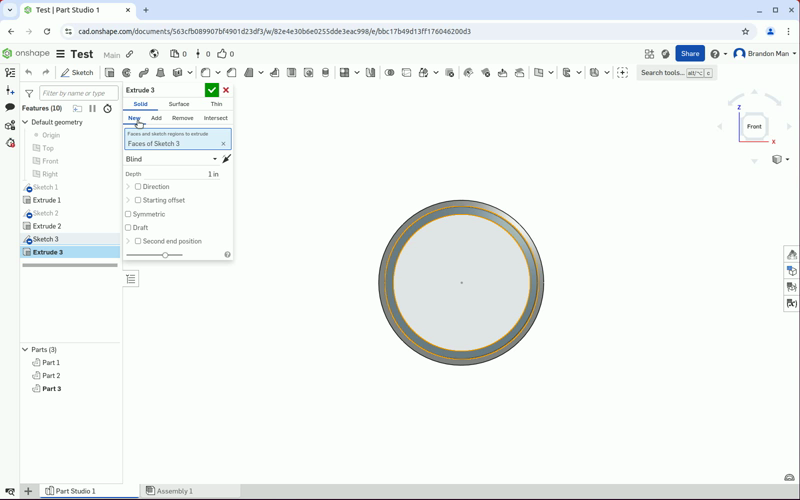
key(tab, 4)
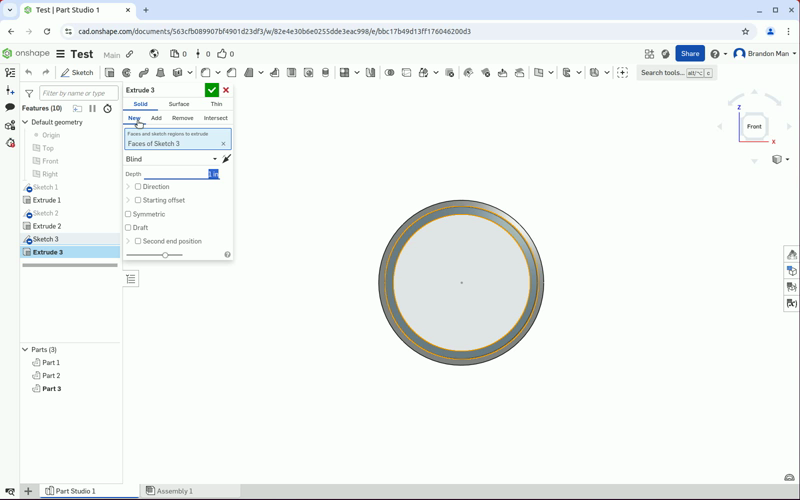
text(-5.536)
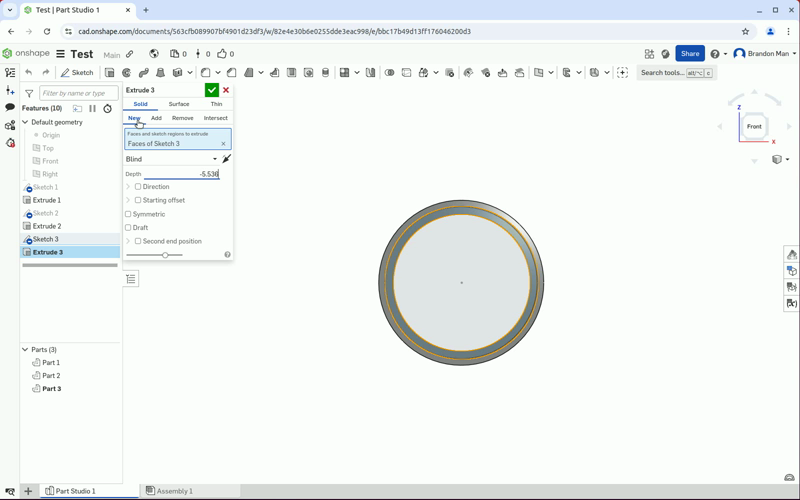
key(enter)
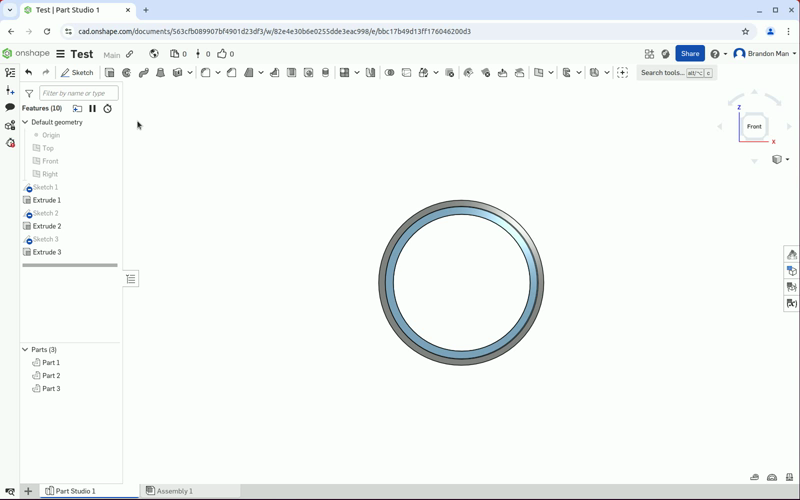
key(shift+h)
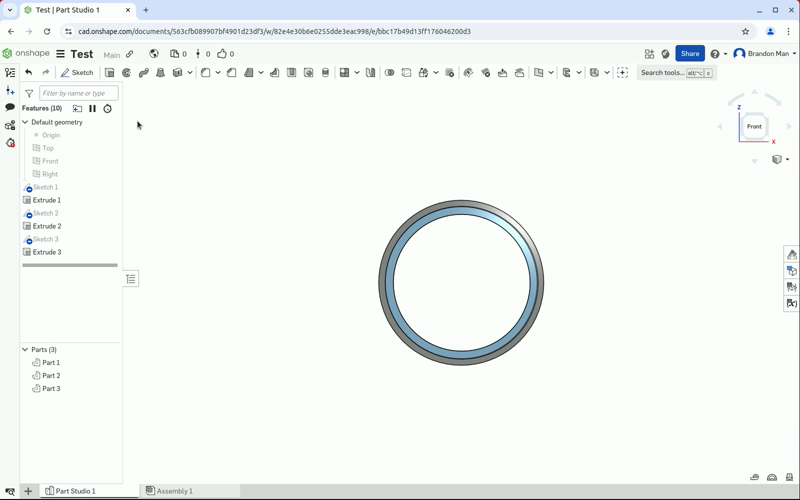
key(shift+h)
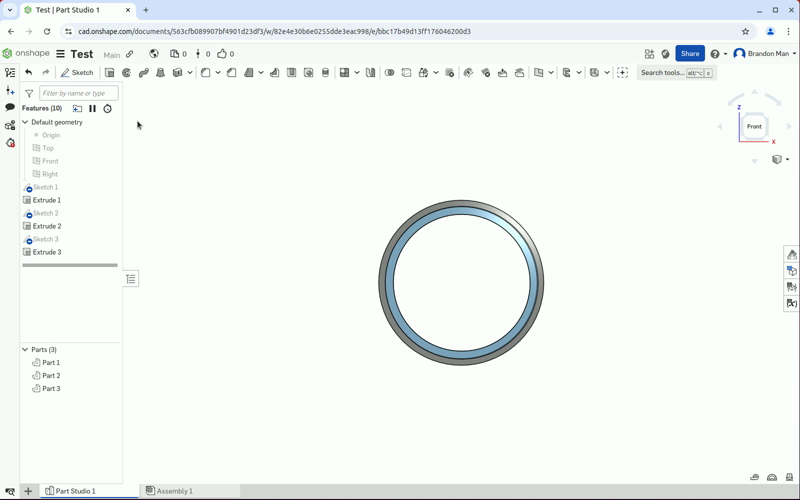
mouse_move(73, 189)
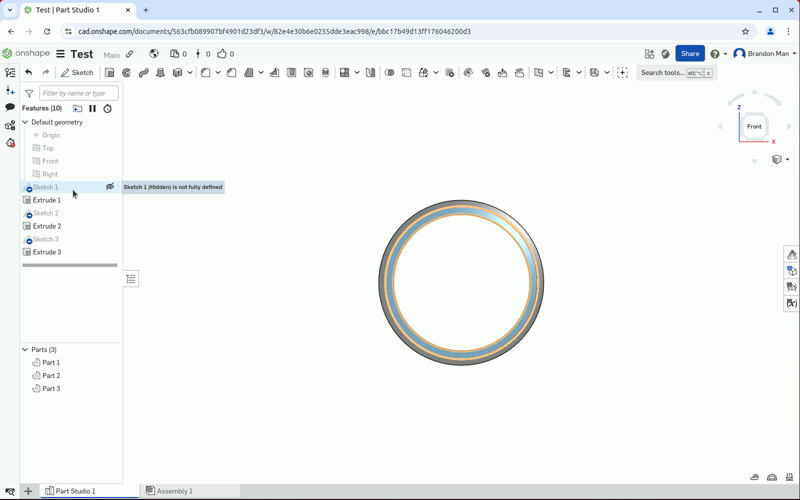
click(73, 189)
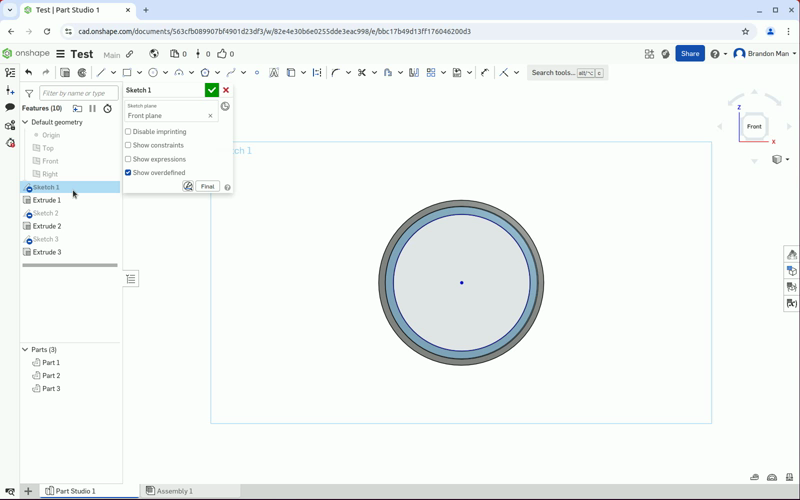
mouse_move(229, 92)
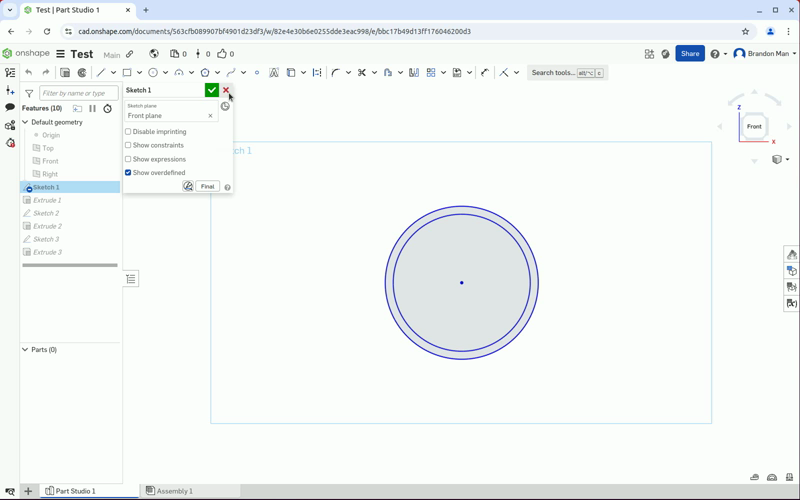
click(229, 92)
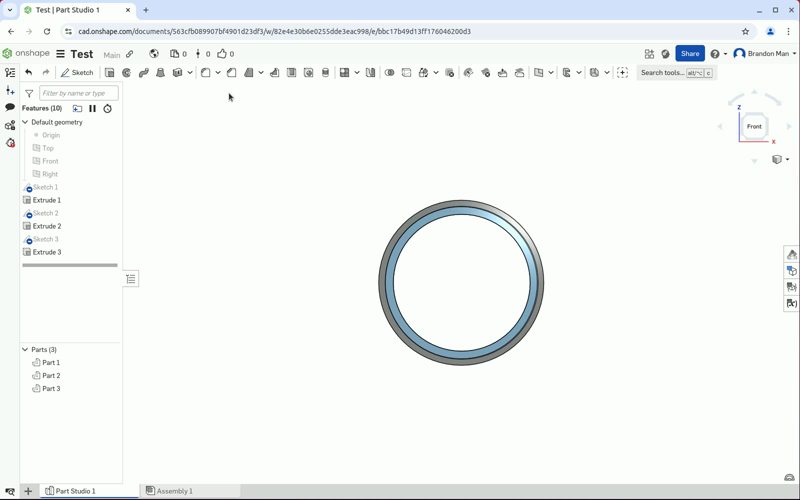
mouse_move(541, 75)
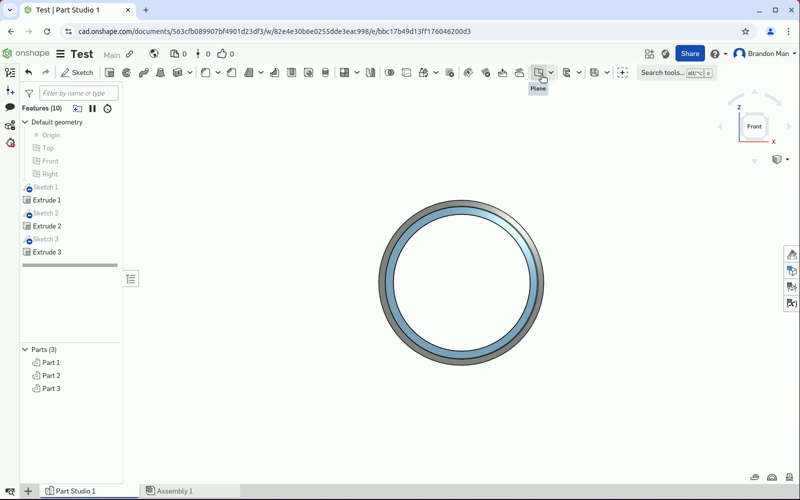
click(541, 75)
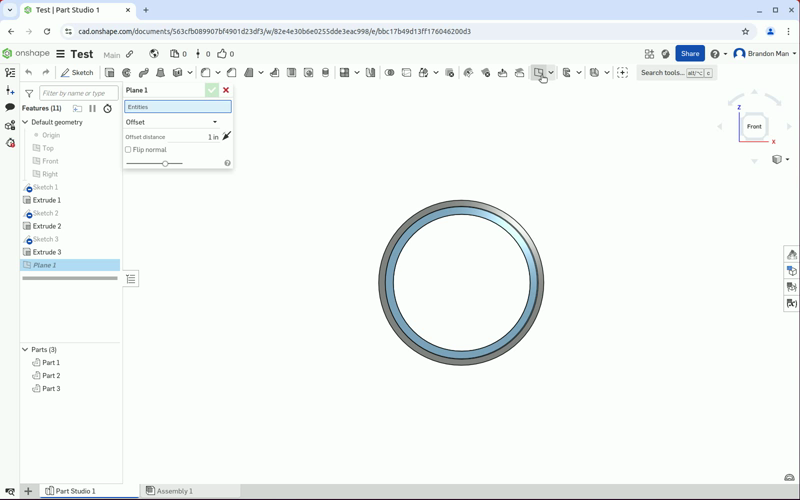
mouse_move(73, 163)
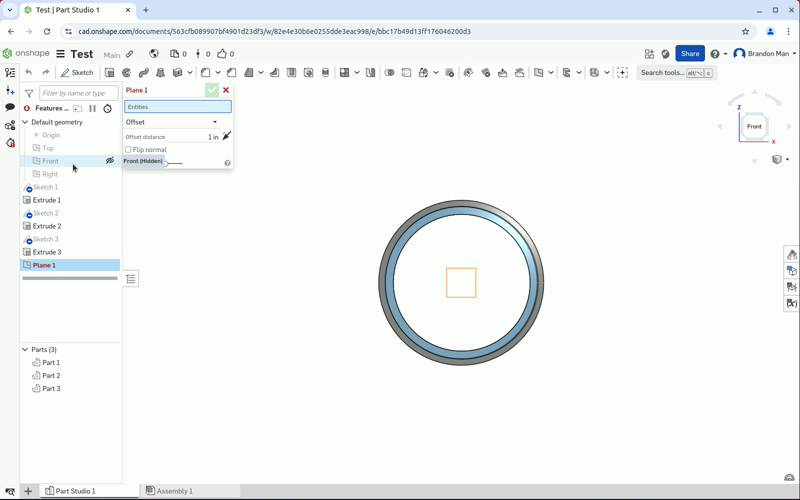
click(73, 163)
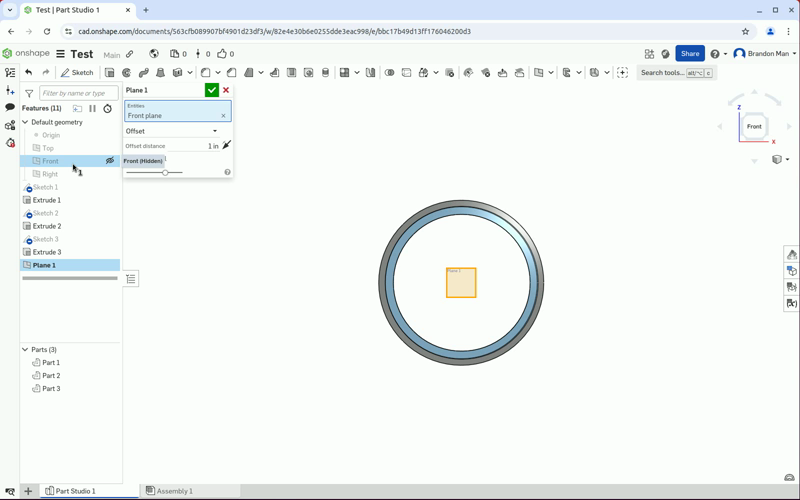
key(tab, 2)
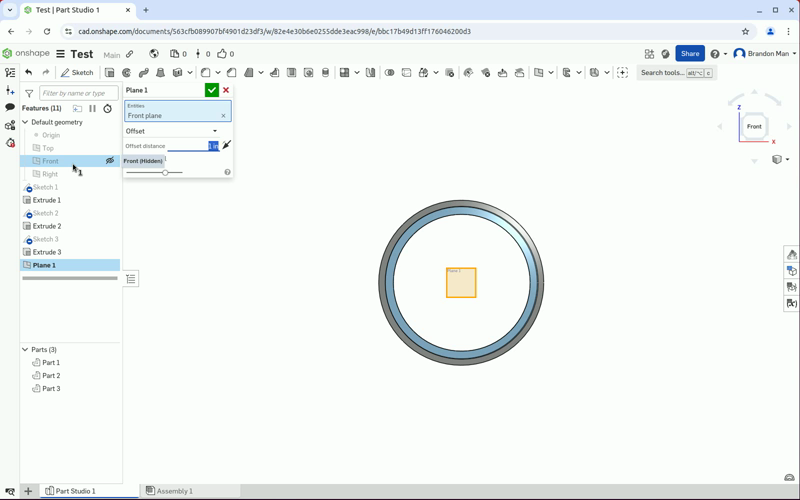
text(19.75)
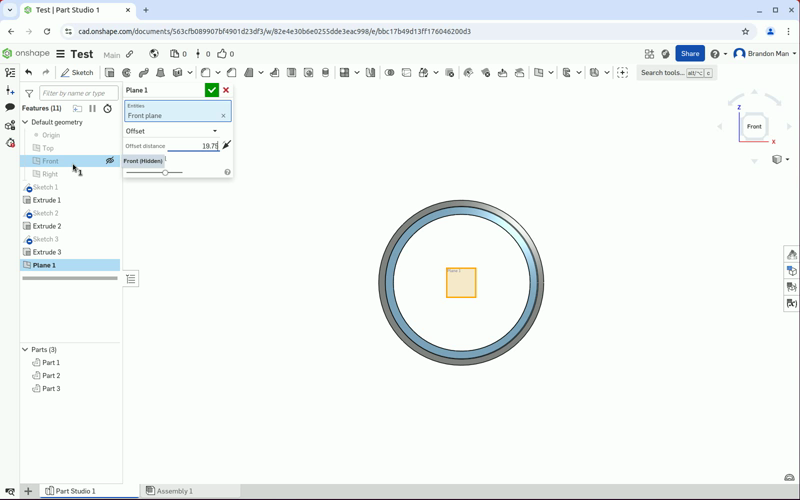
key(enter, 2)
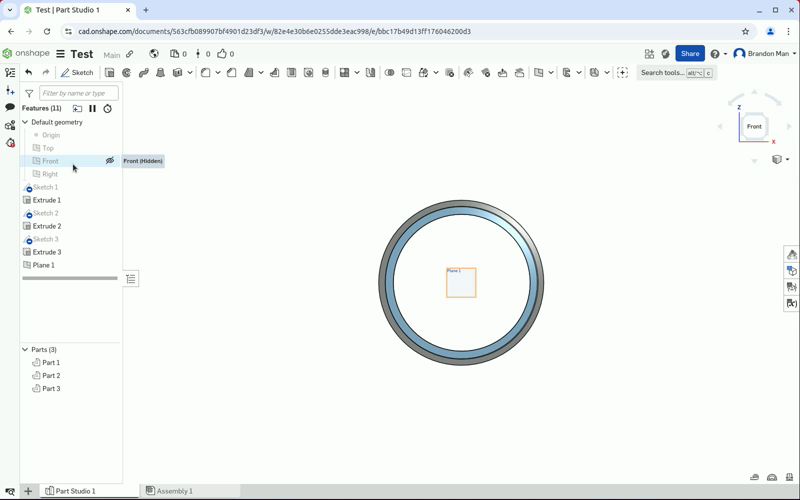
key(shift+s)
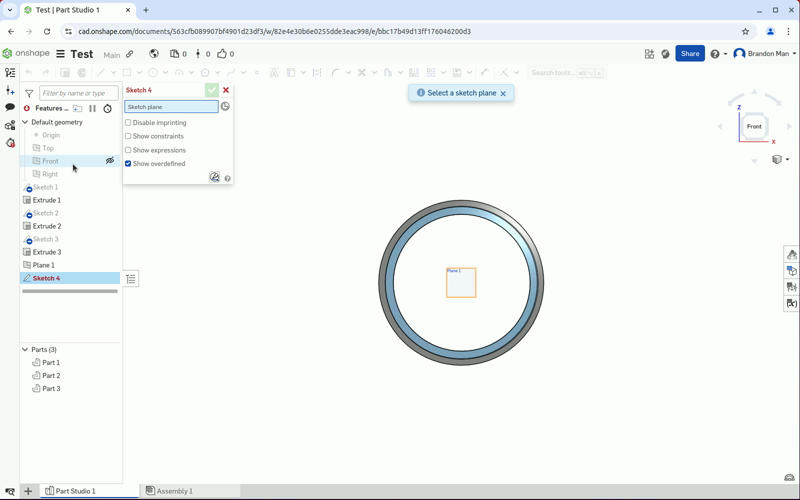
mouse_move(73, 267)
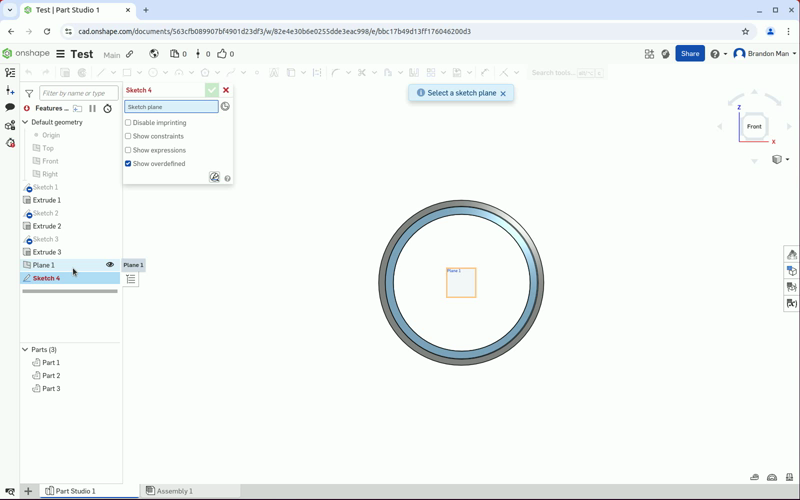
click(73, 267)
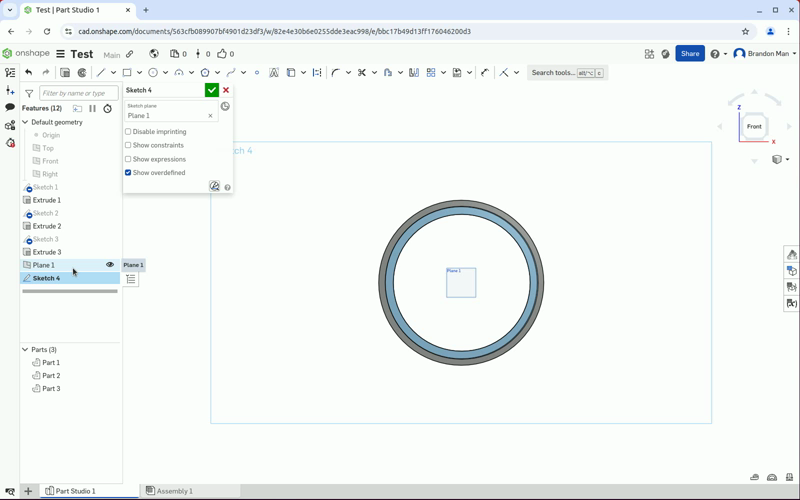
mouse_move(73, 352)
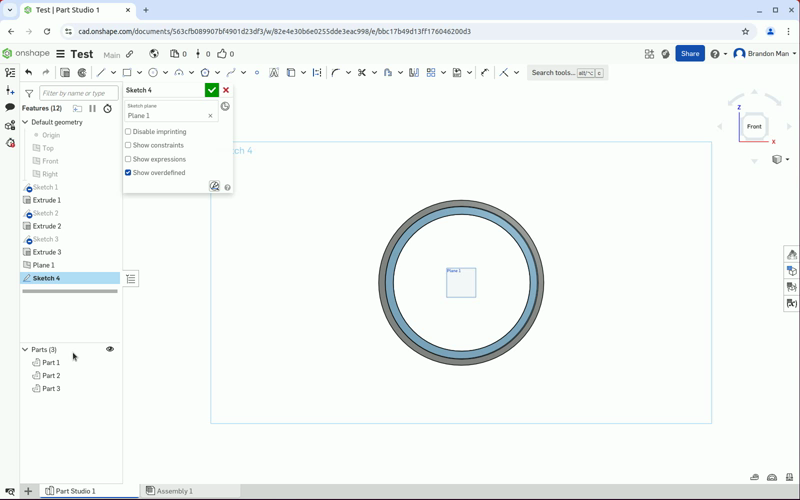
key(y)
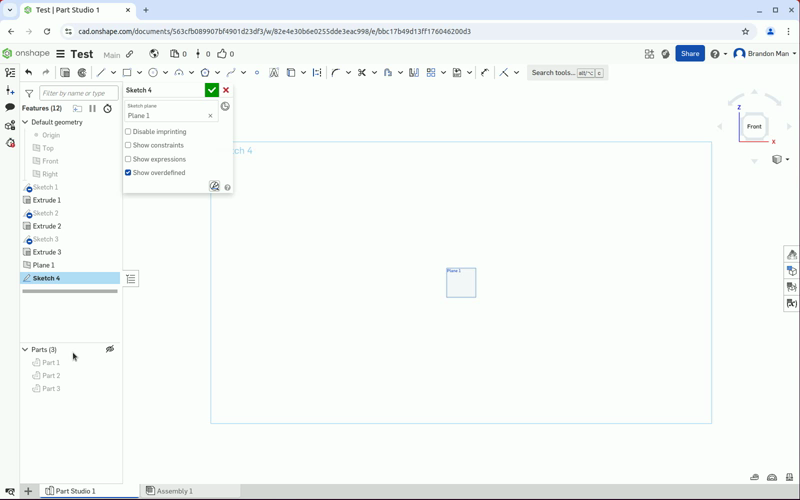
key(c)
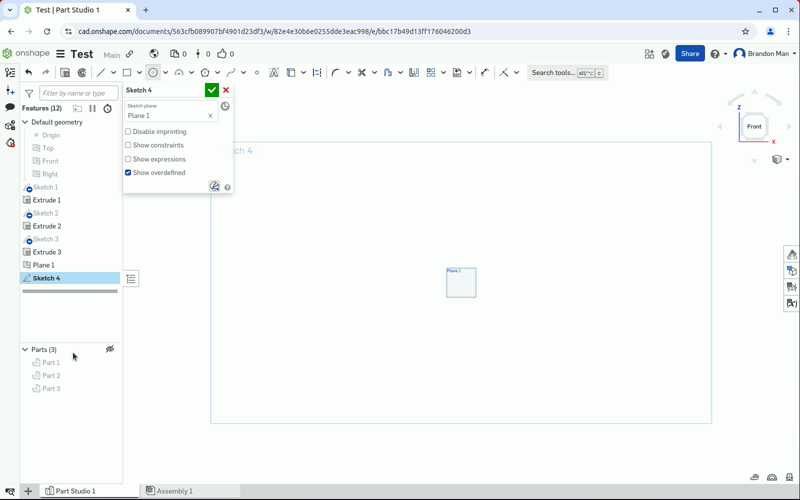
key_down(shift)
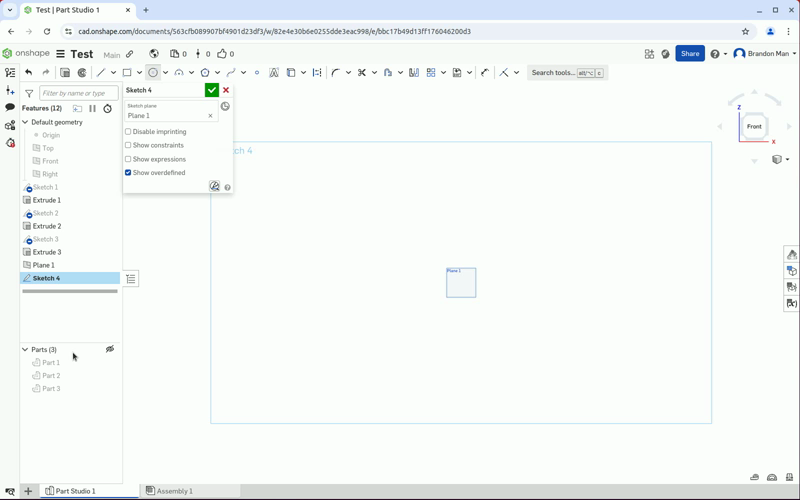
mouse_move(461, 282)
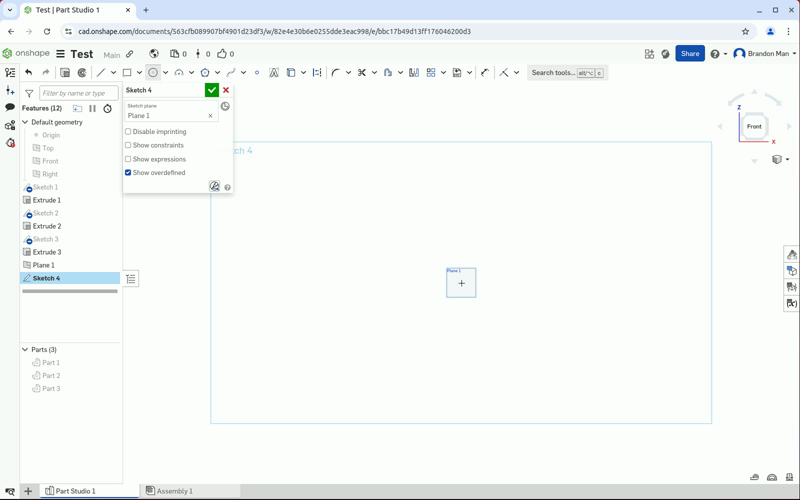
click(461, 282)
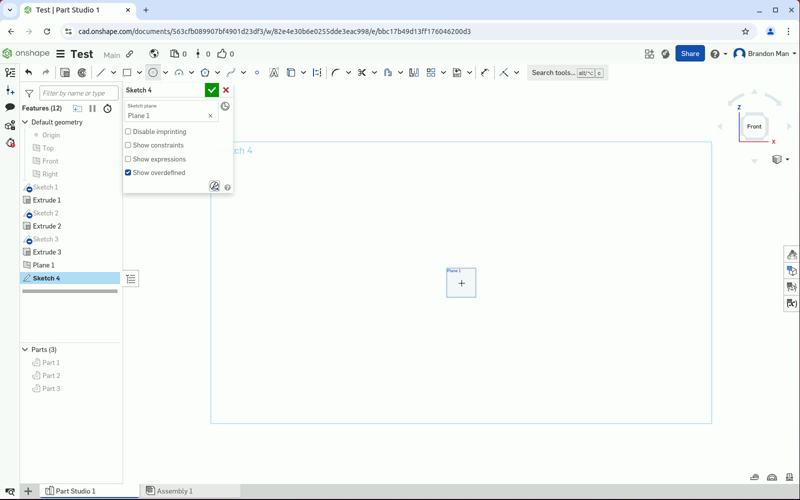
key_up(shift)
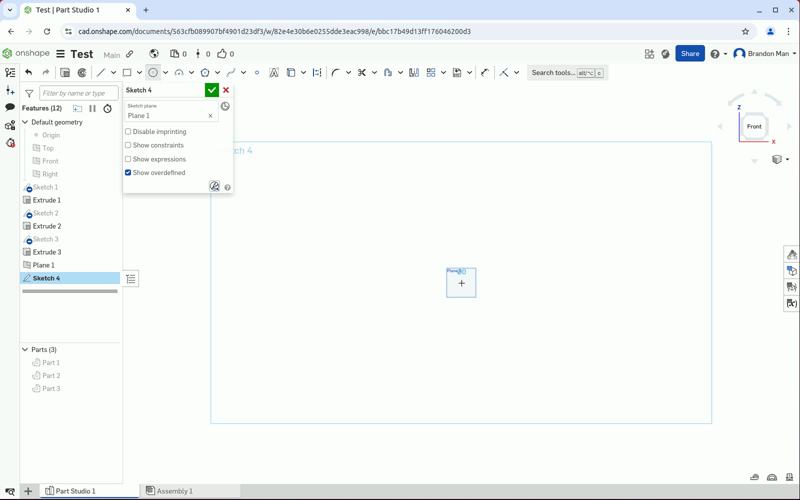
mouse_move(538, 282)
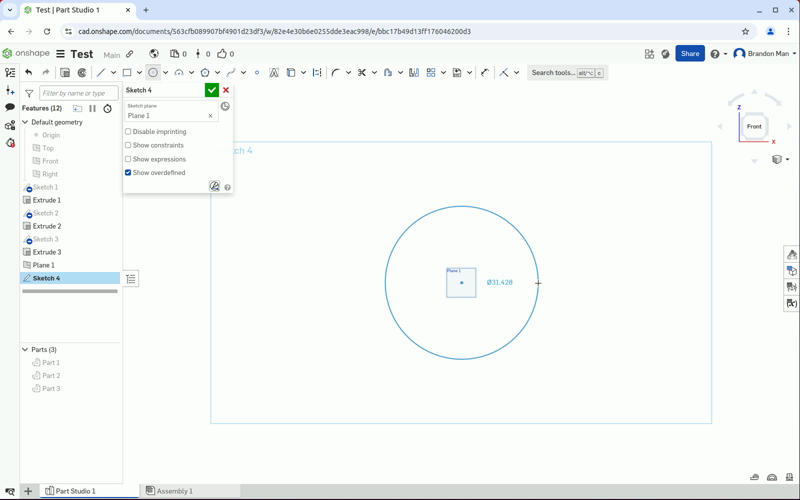
click(538, 282)
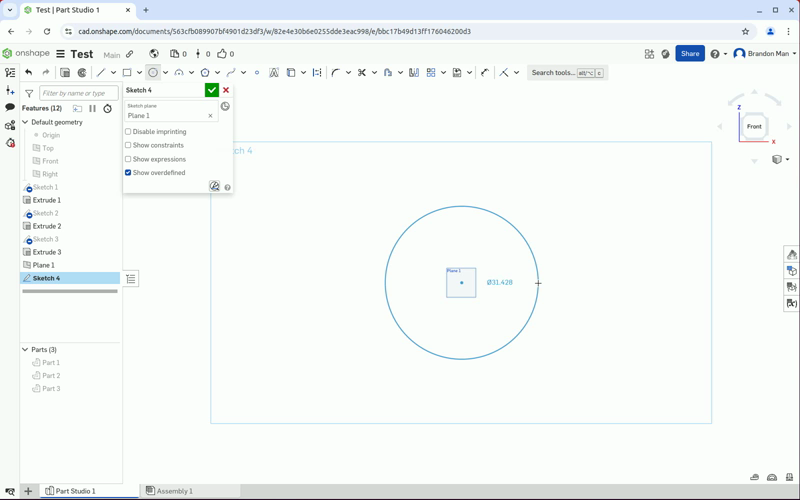
key(esc)
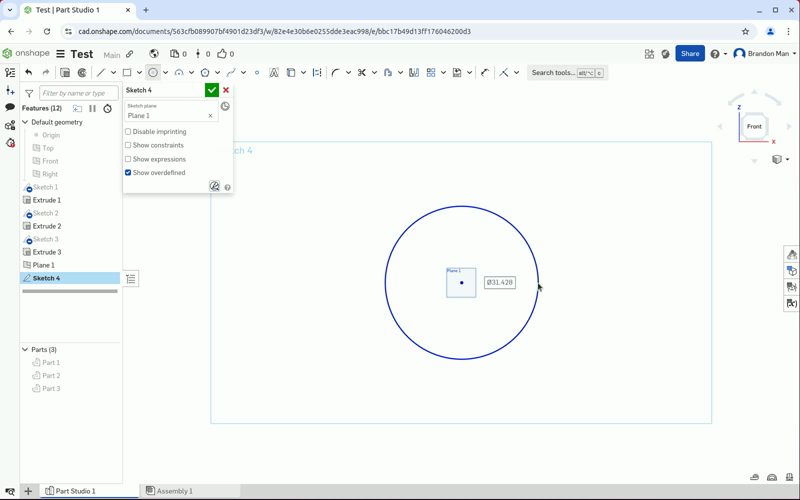
key(c)
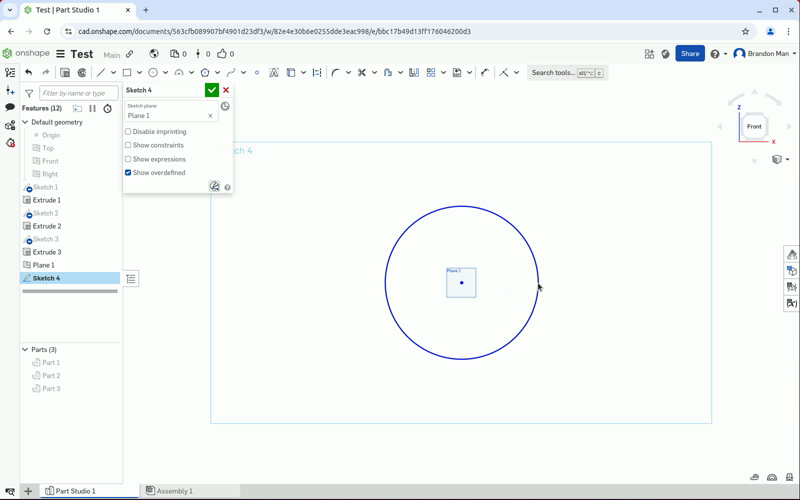
key_down(shift)
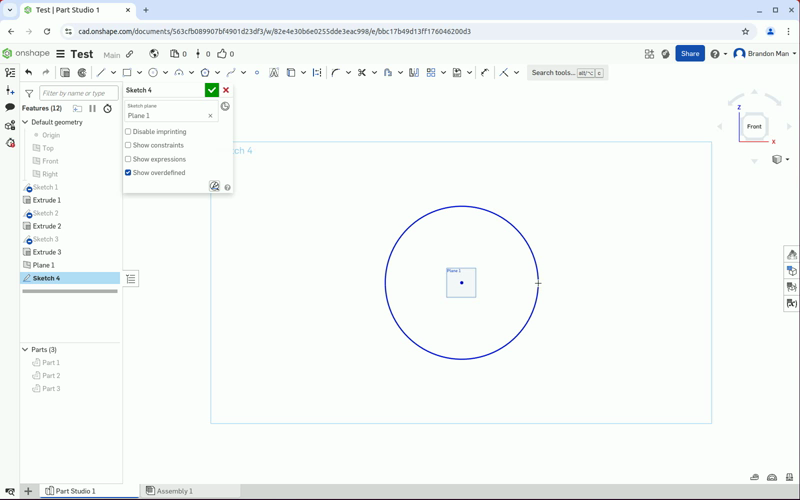
mouse_move(461, 282)
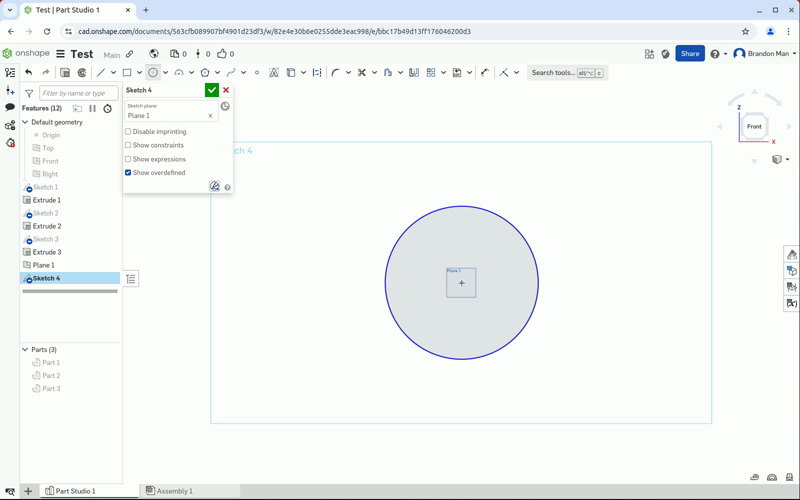
click(461, 282)
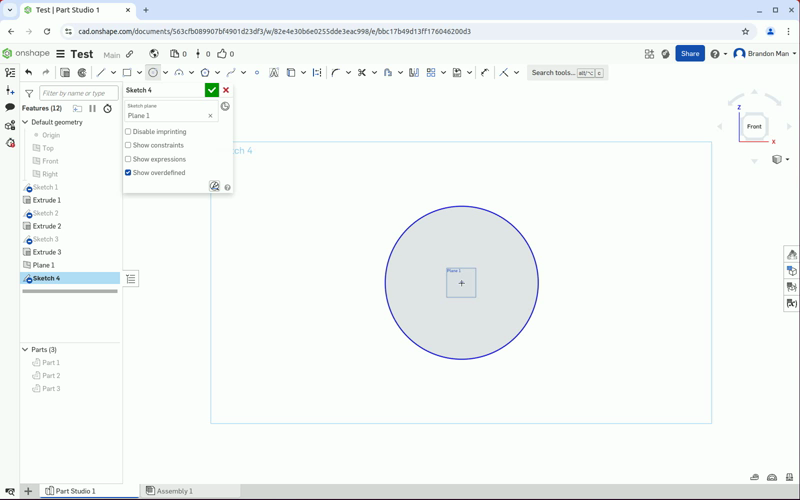
key_up(shift)
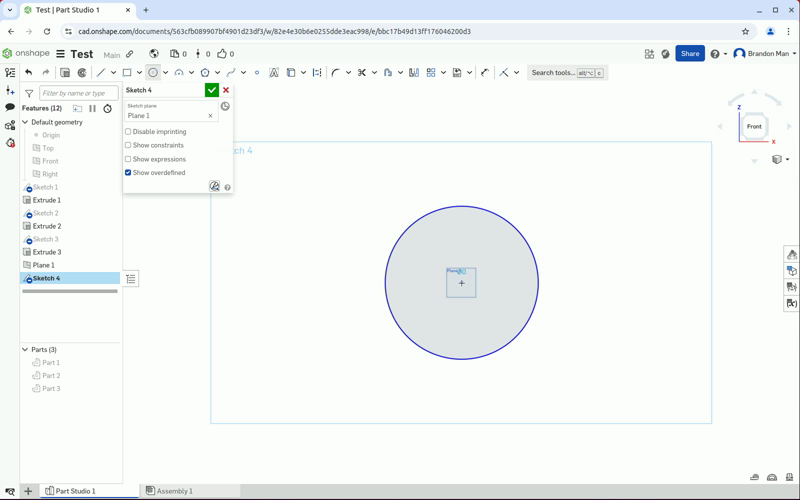
mouse_move(530, 282)
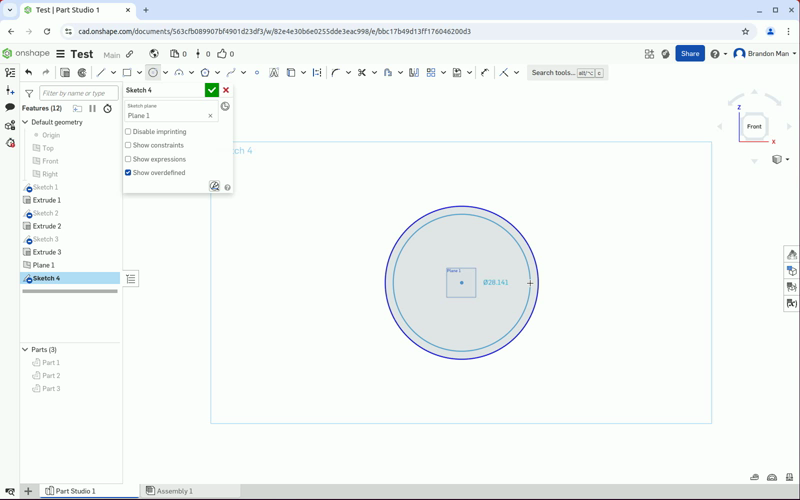
click(530, 282)
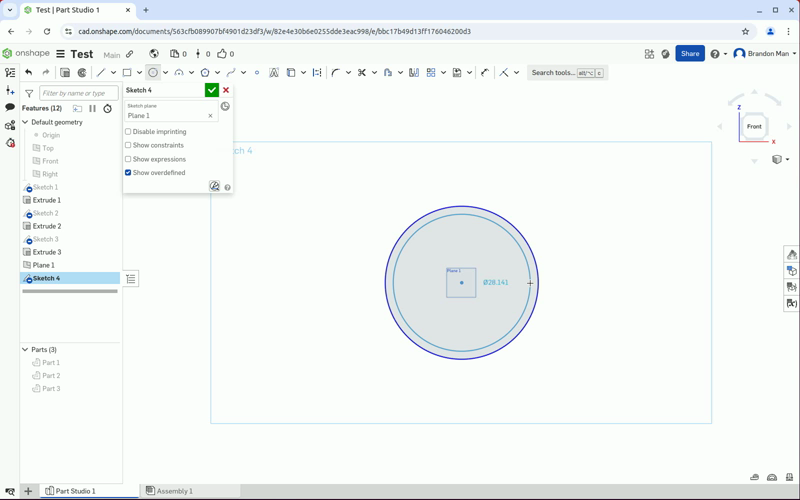
key(esc)
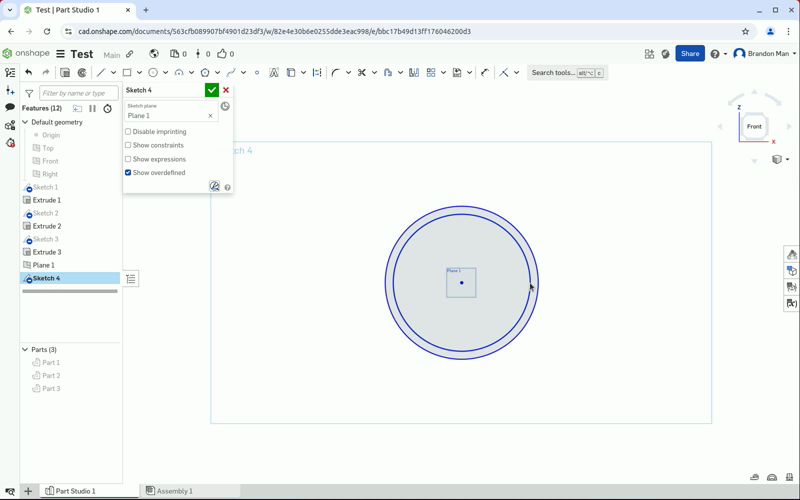
mouse_move(507, 336)
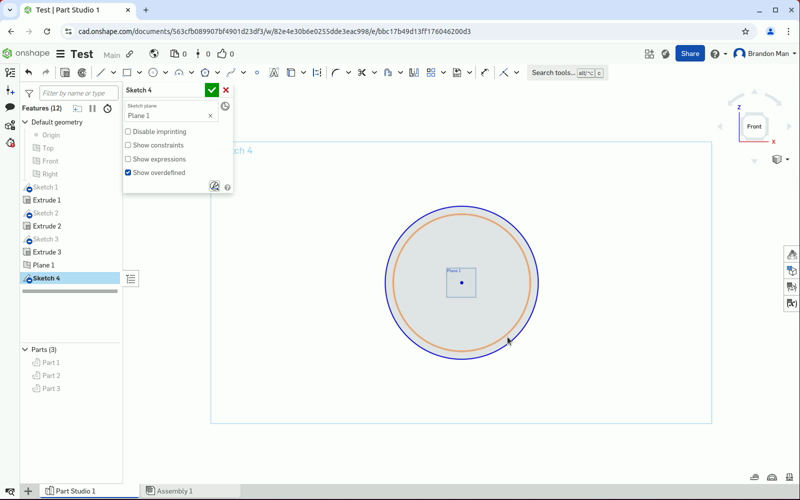
click(507, 336)
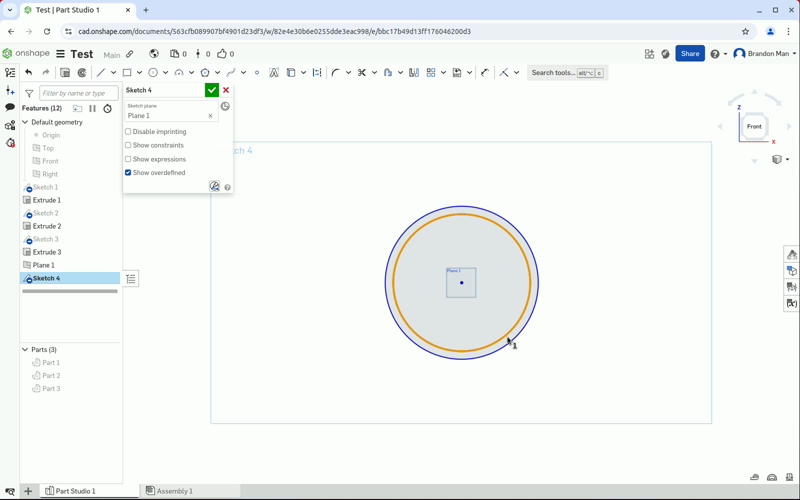
mouse_move(73, 352)
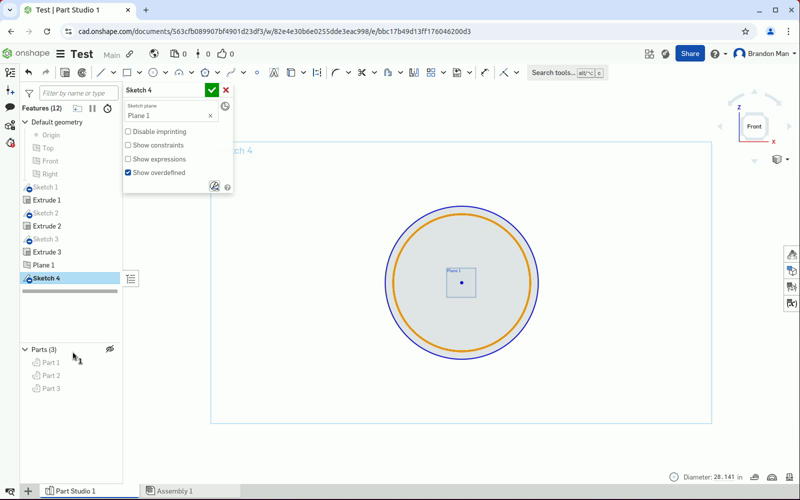
key(shift+y)
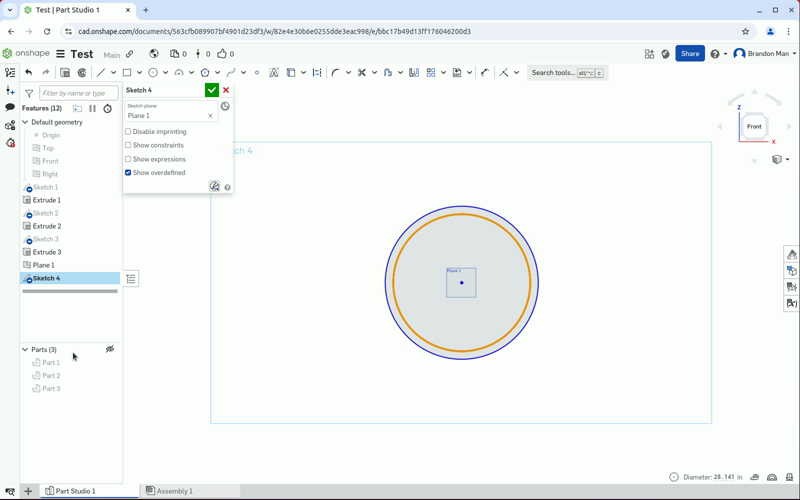
key(shift+e)
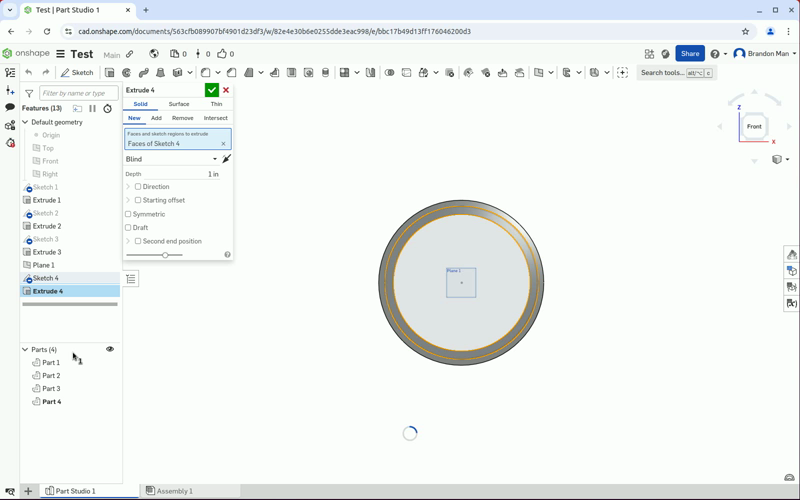
mouse_move(143, 106)
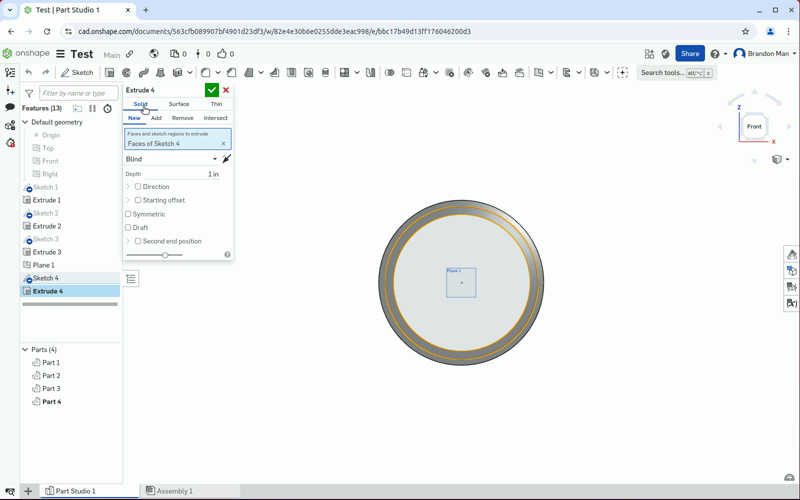
click(143, 106)
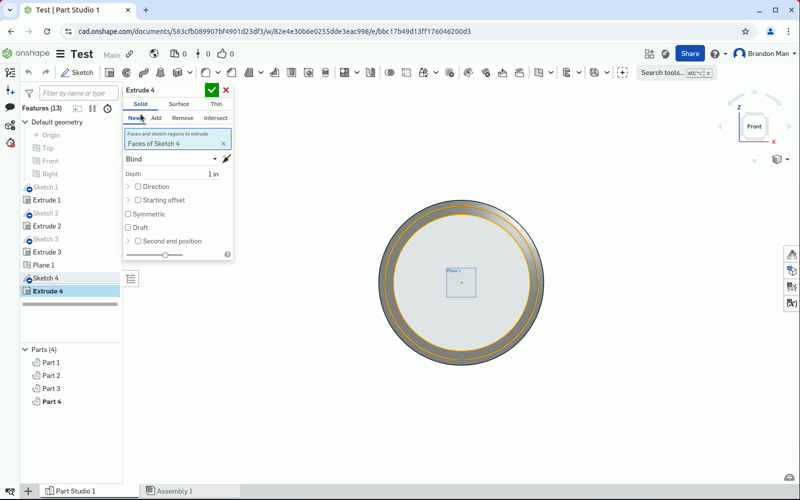
mouse_move(137, 120)
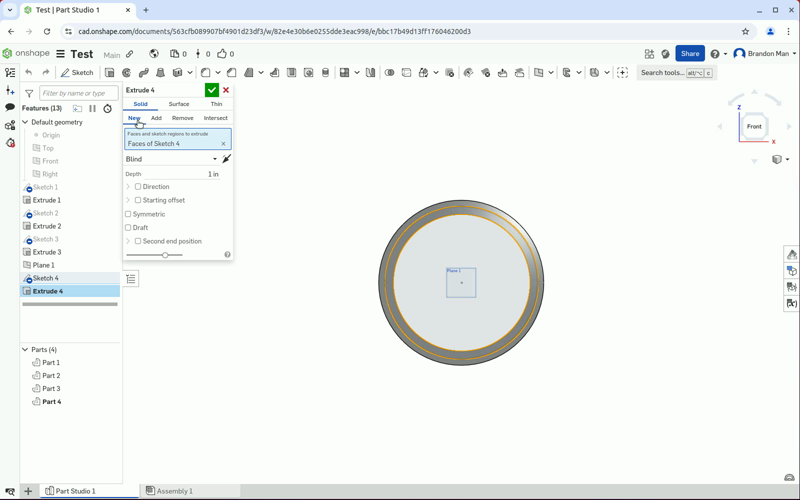
click(137, 120)
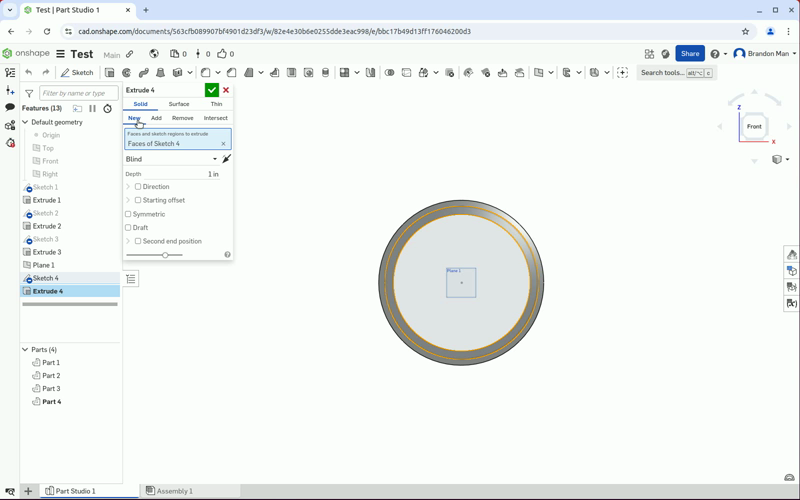
key(tab, 4)
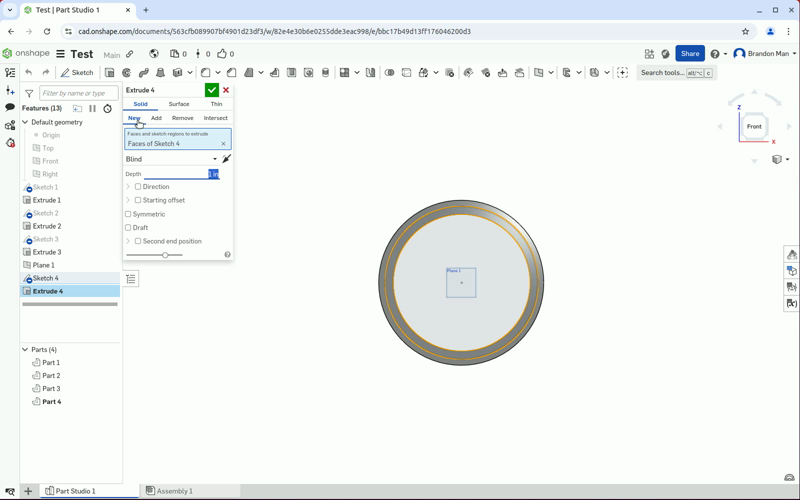
text(3.37)
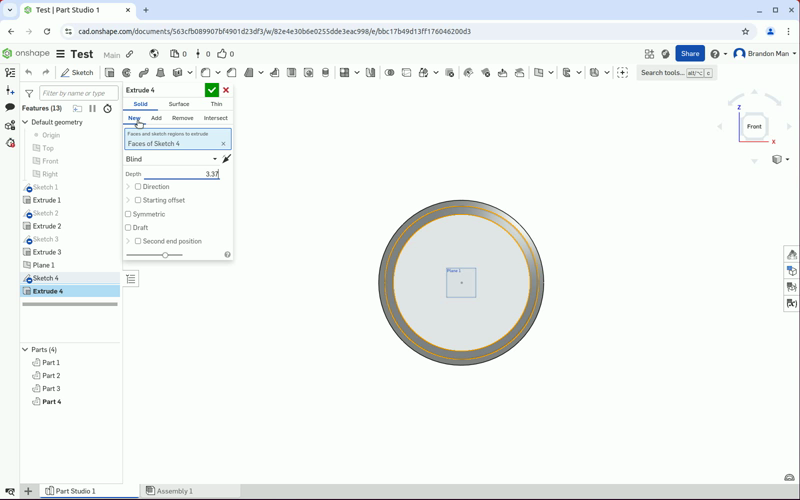
key(enter)
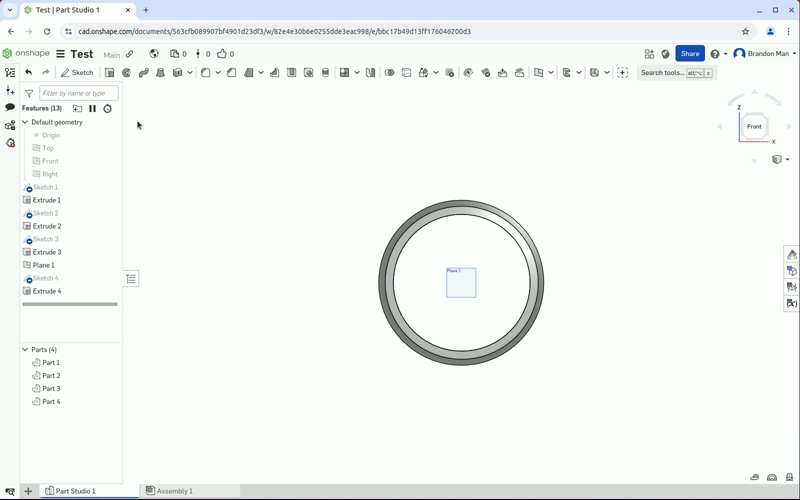
key(shift+h)
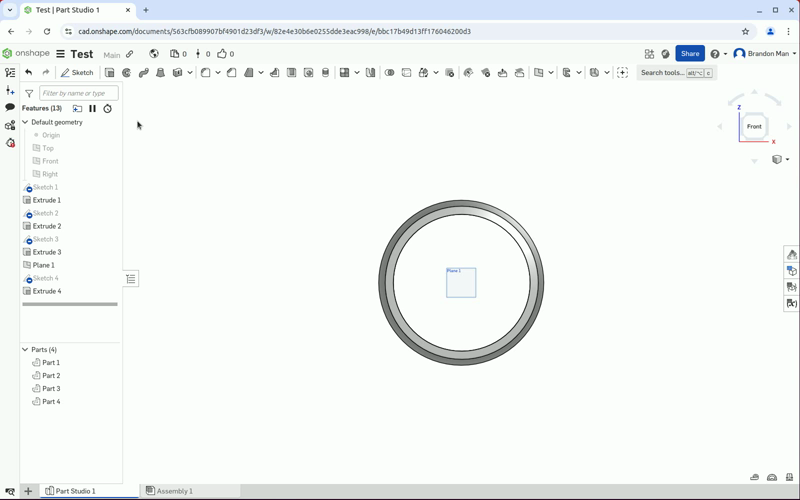
key(shift+h)
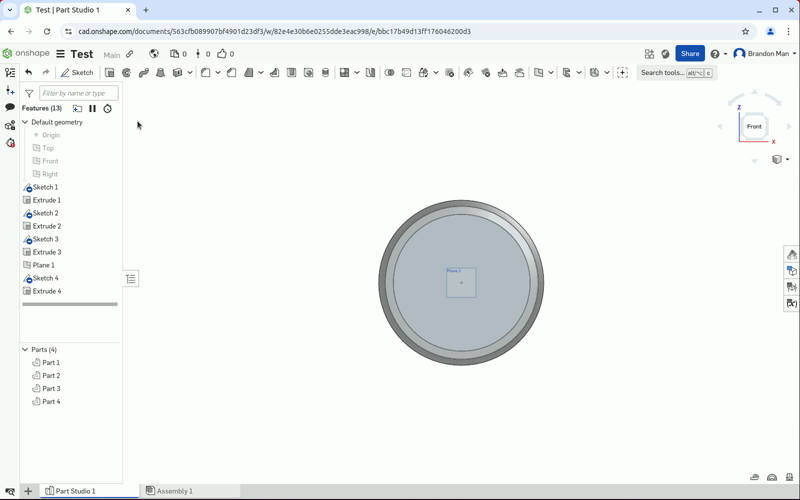
key(shift+7)
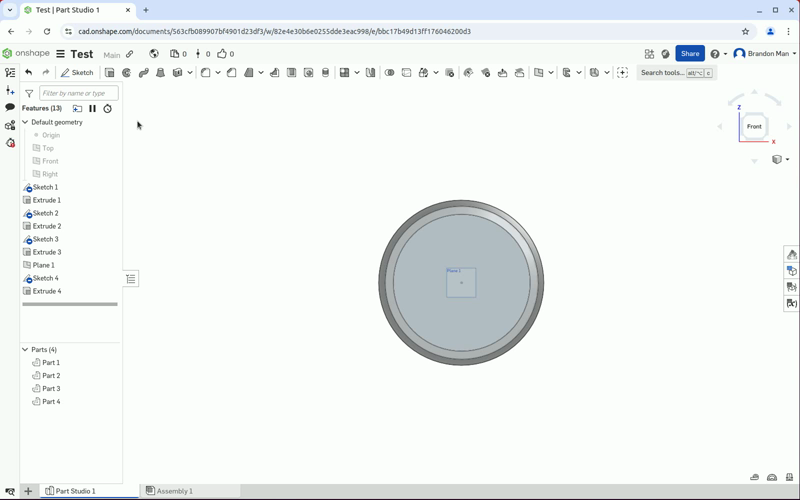
key(left, 2)
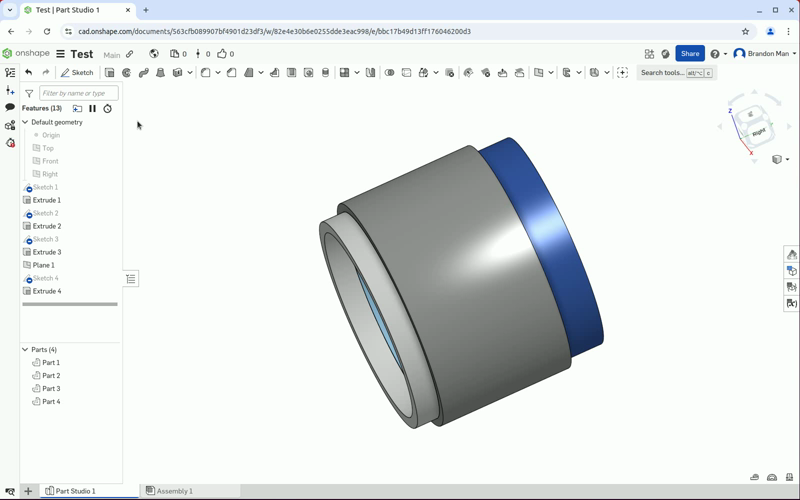
key(down, 2)
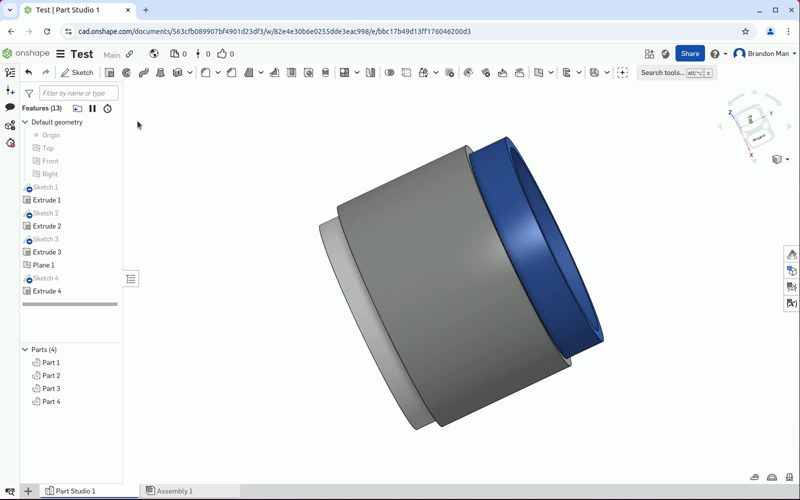
key(up, 2)
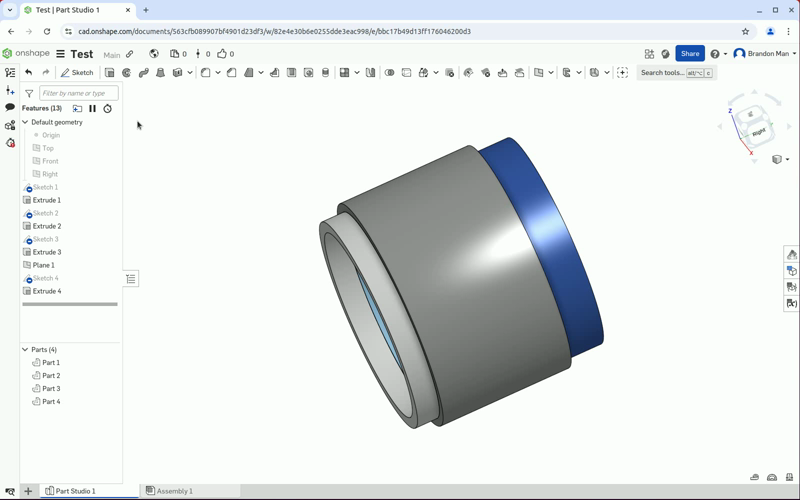
key(right, 2)
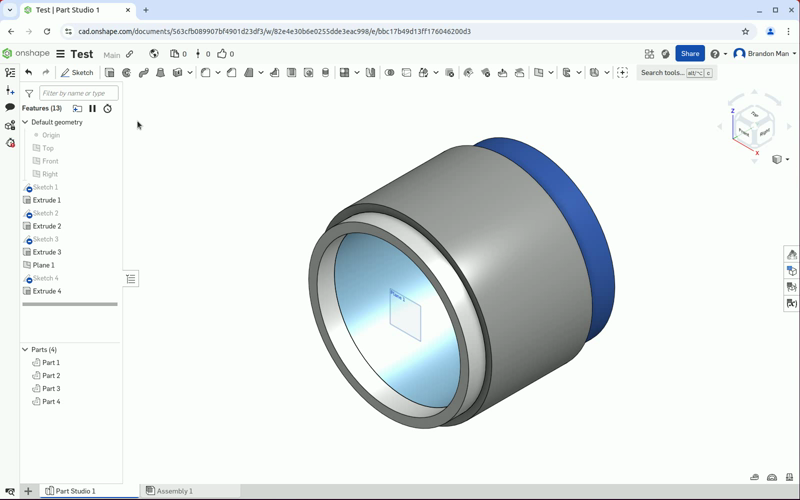
mouse_move(73, 189)
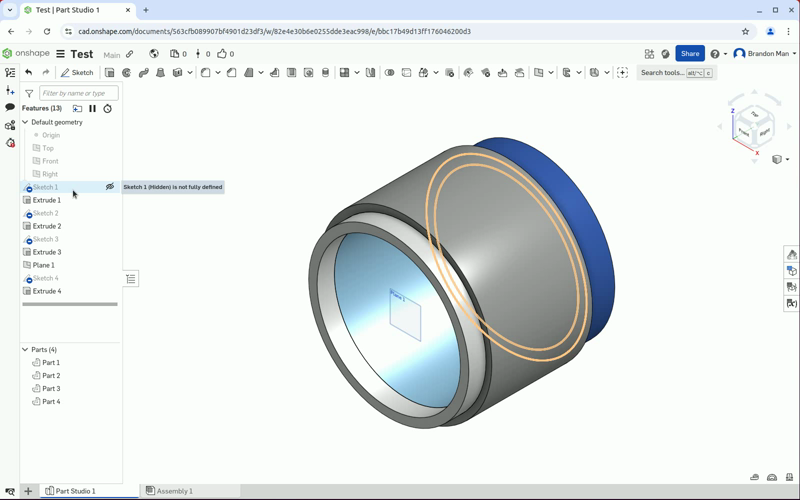
click(73, 189)